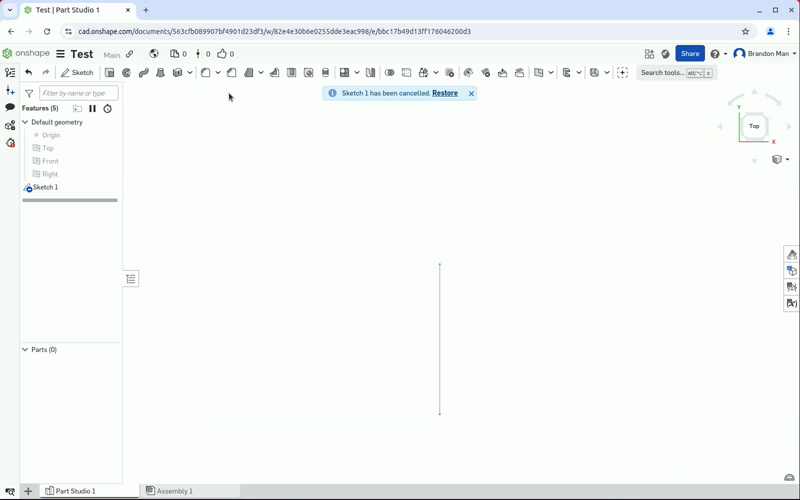
key(shift+h)
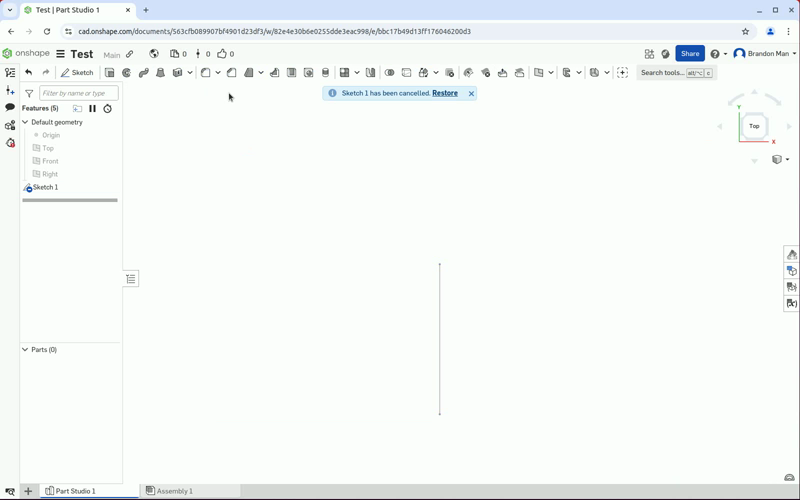
key(shift+s)
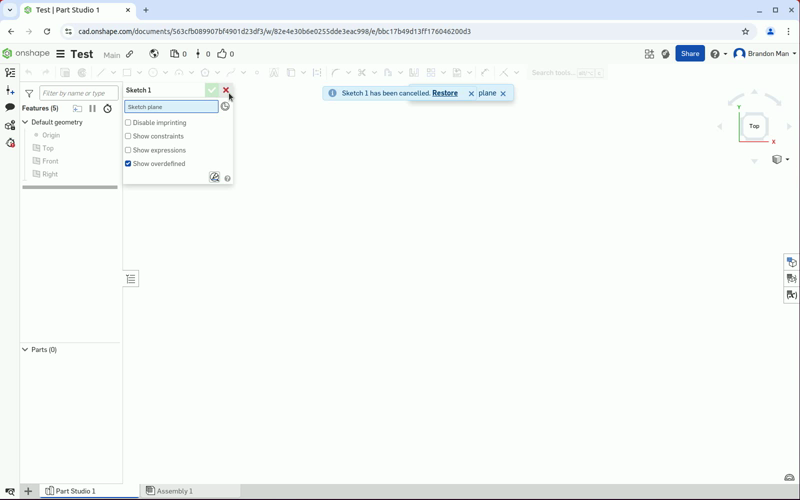
mouse_move(73, 150)
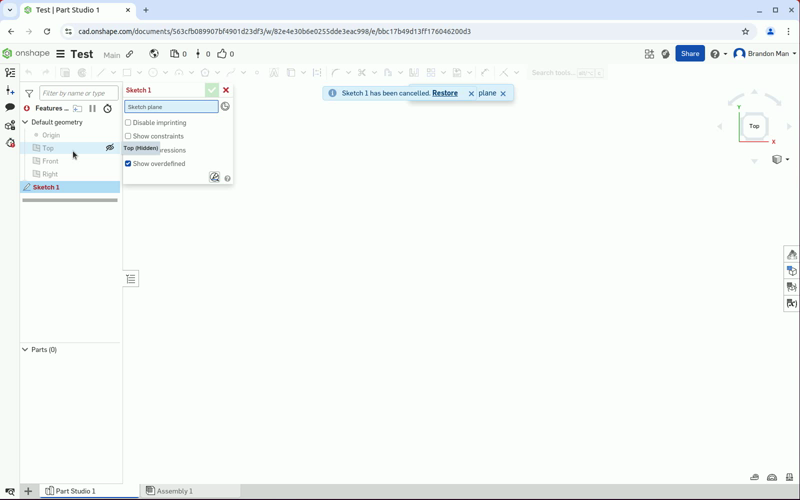
click(73, 150)
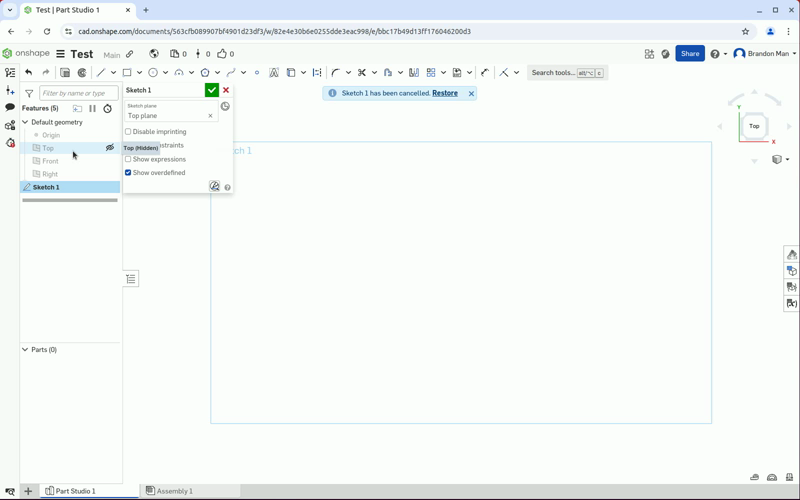
mouse_move(73, 352)
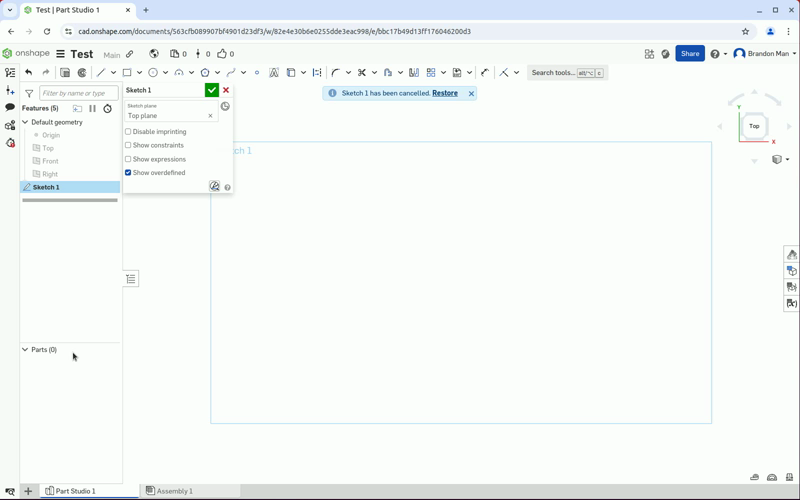
key(y)
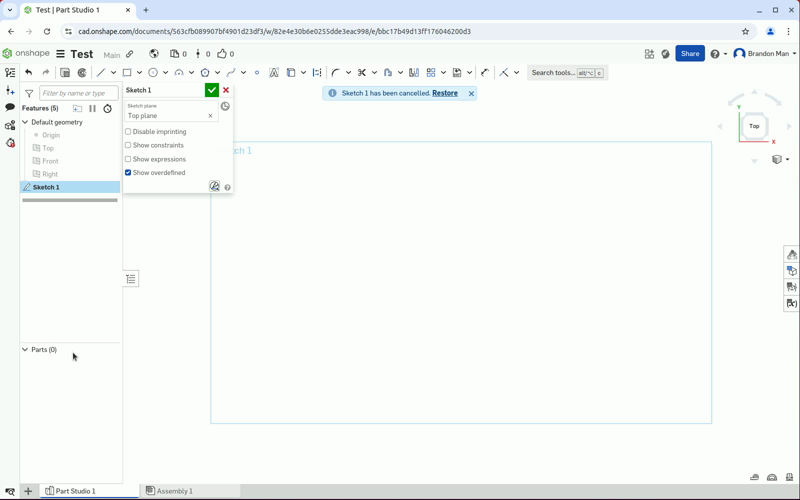
key(c)
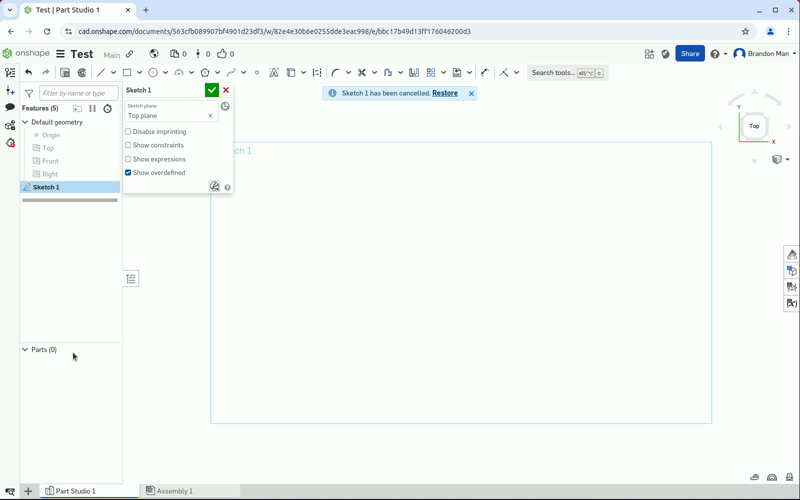
key_down(shift)
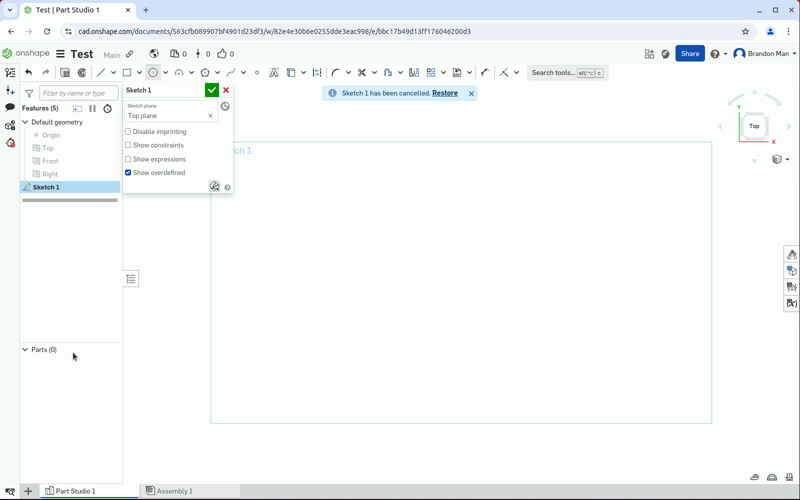
mouse_move(379, 282)
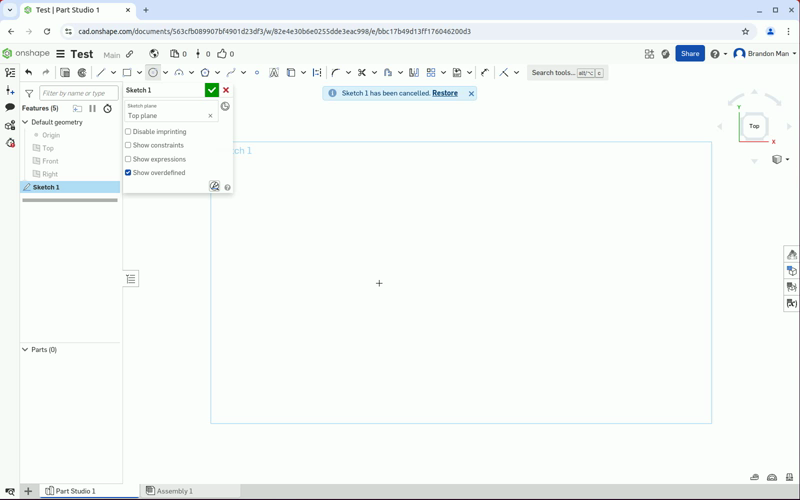
click(379, 282)
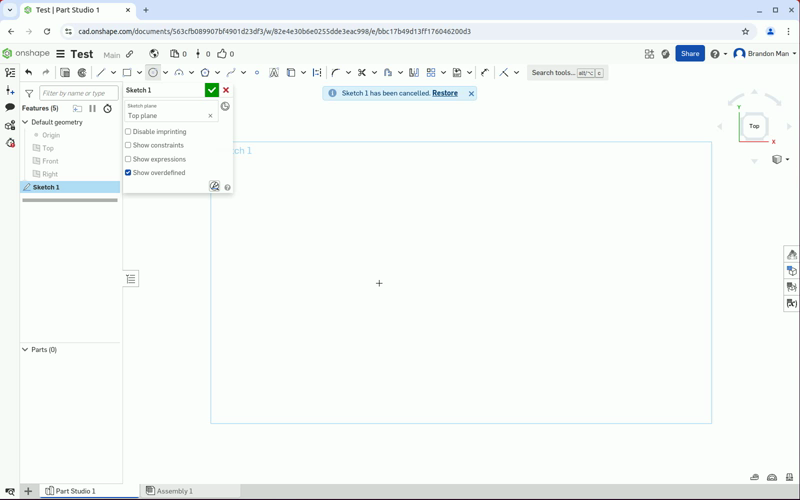
key_up(shift)
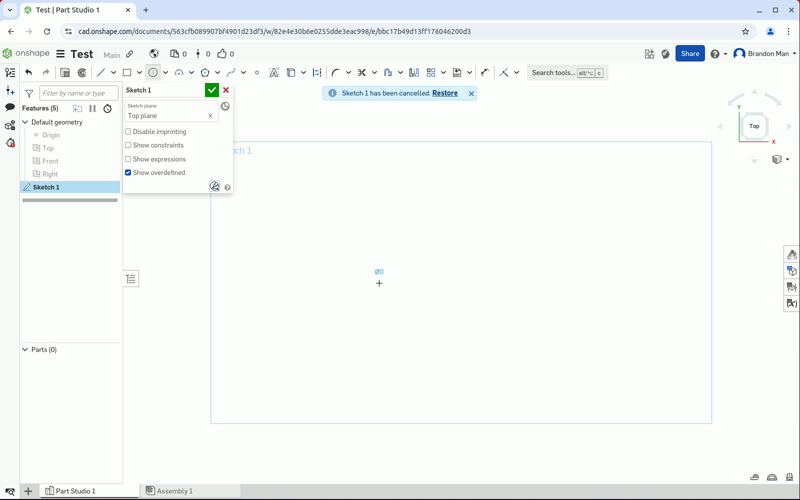
mouse_move(387, 282)
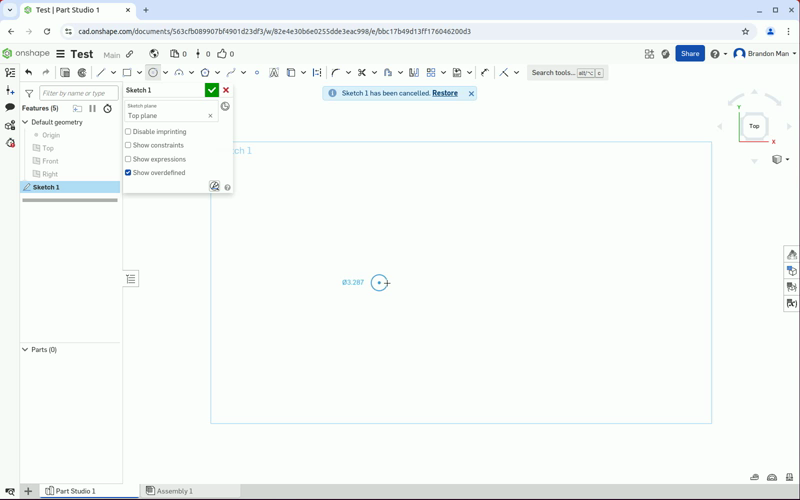
click(387, 282)
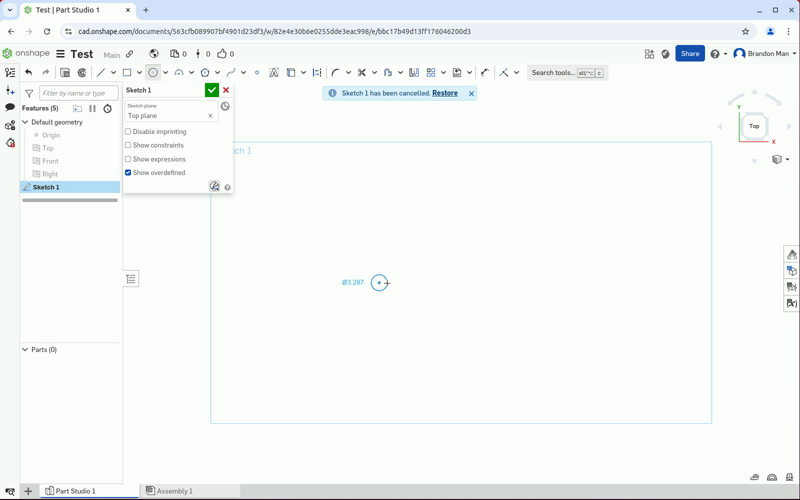
key(esc)
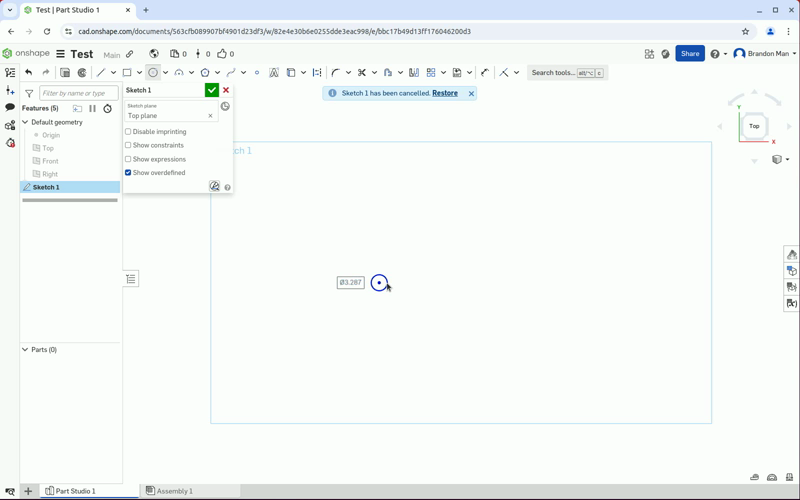
key(l)
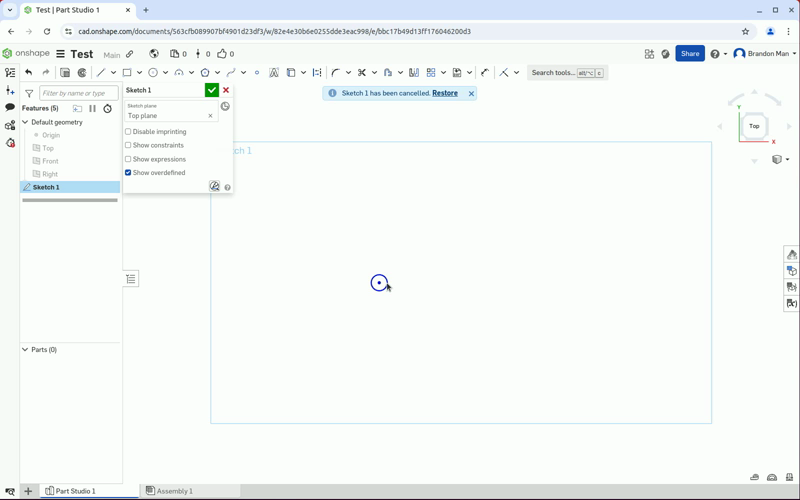
key_down(shift)
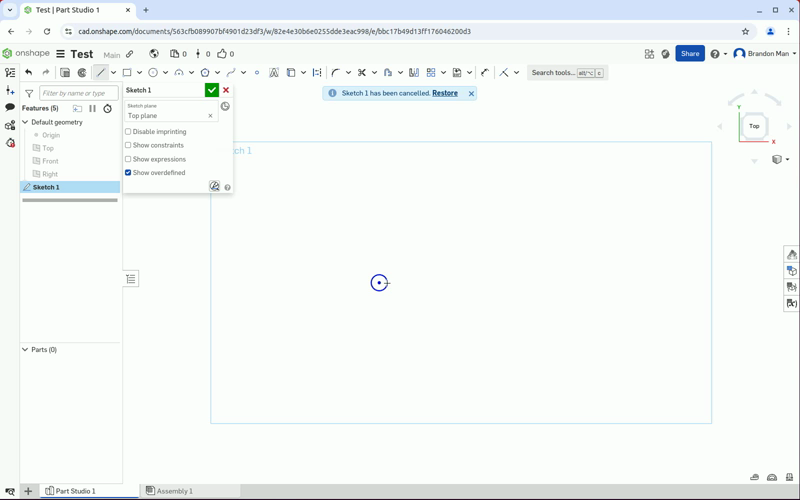
mouse_move(395, 312)
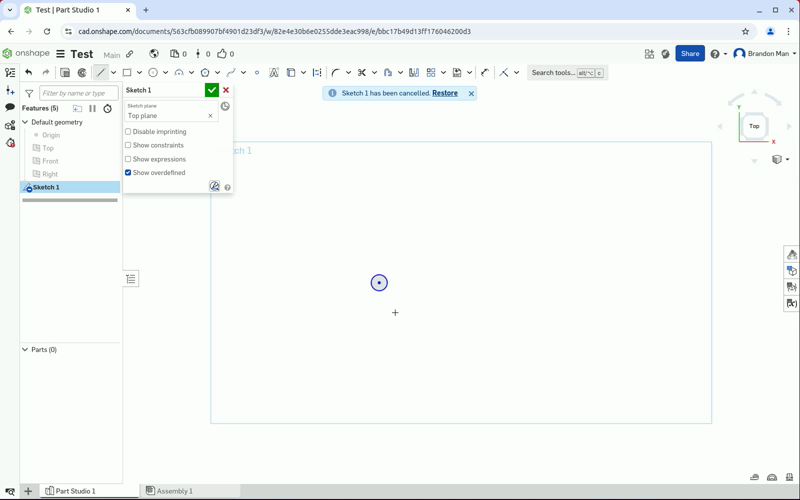
click(395, 312)
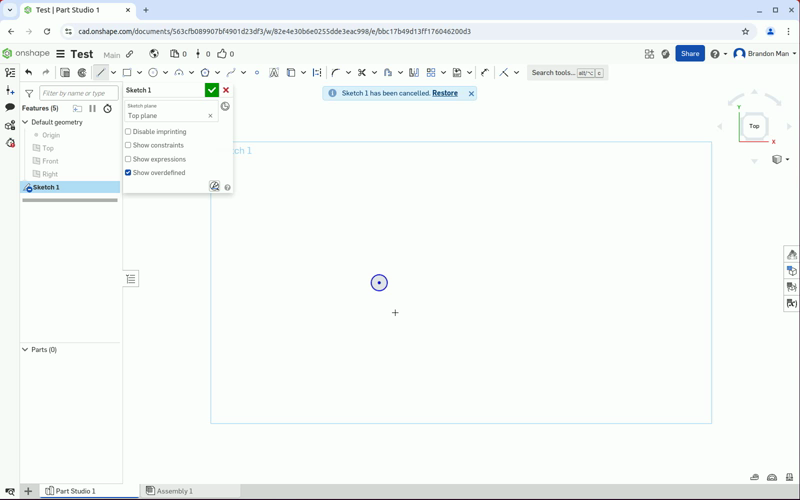
key_up(shift)
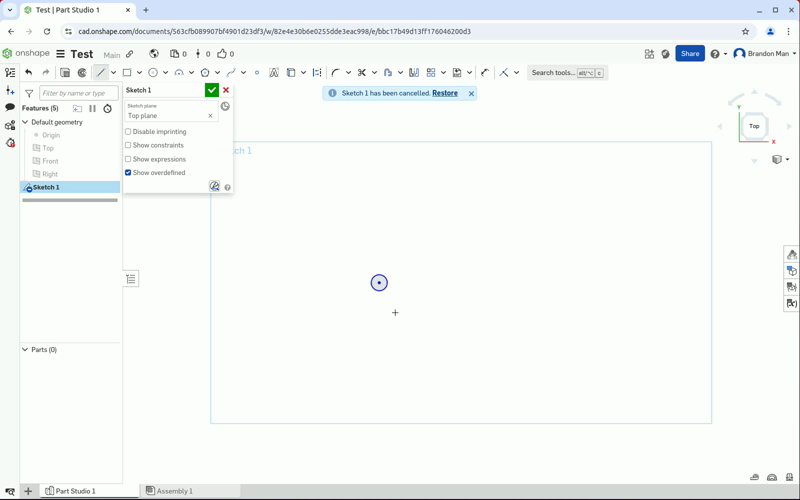
key_down(shift)
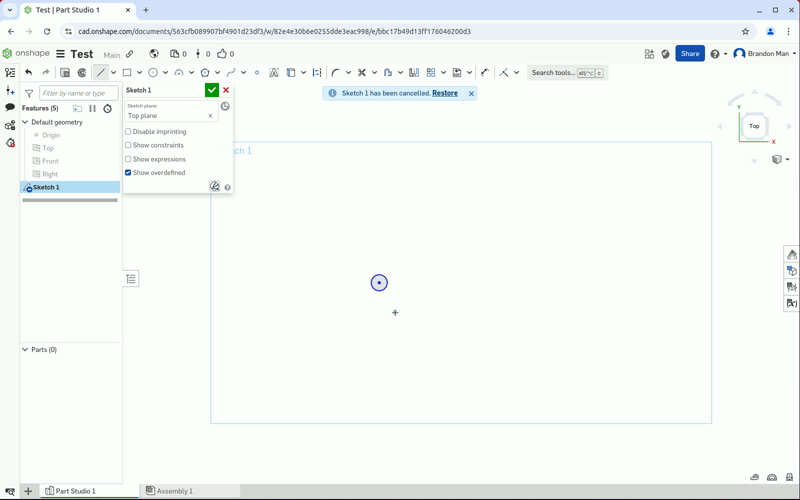
mouse_move(527, 312)
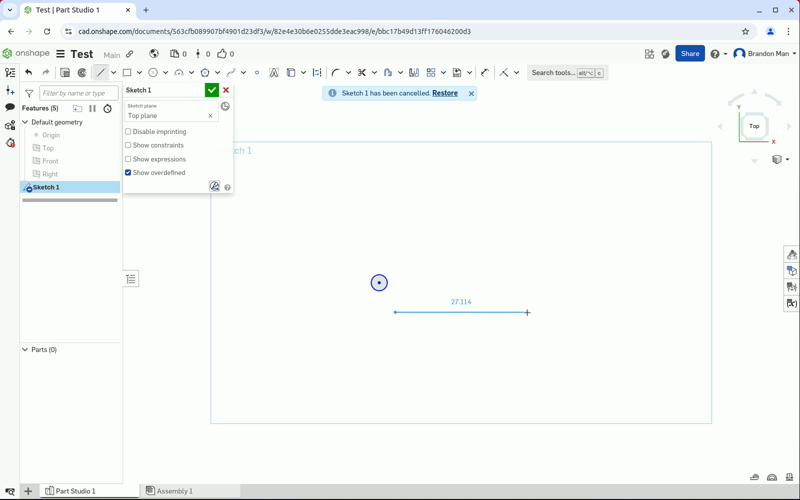
click(527, 312)
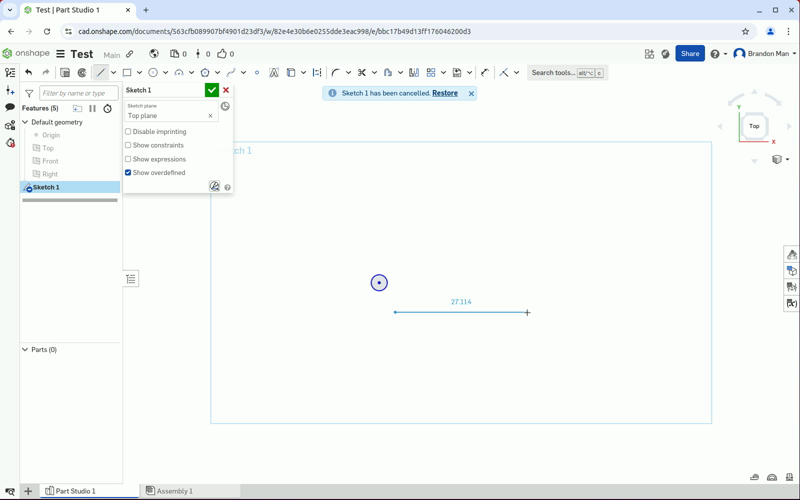
key_up(shift)
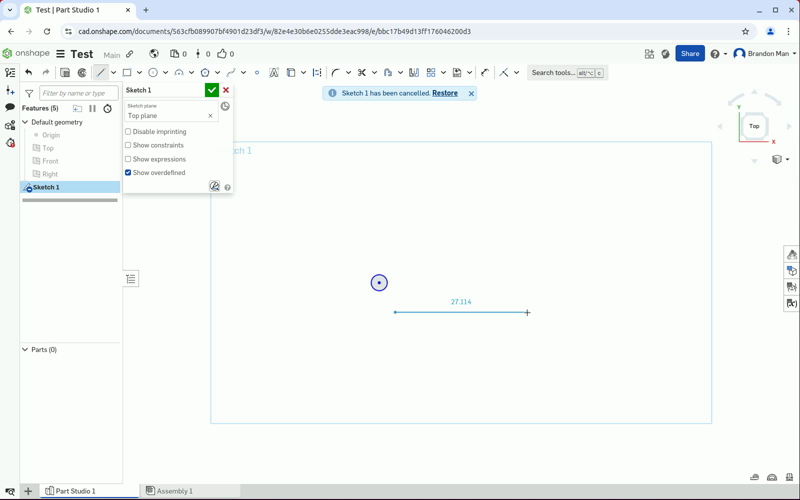
key(esc)
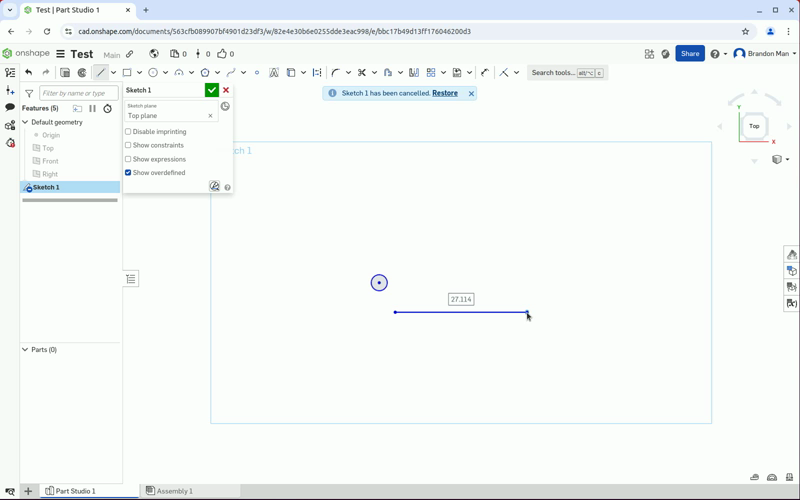
key(a)
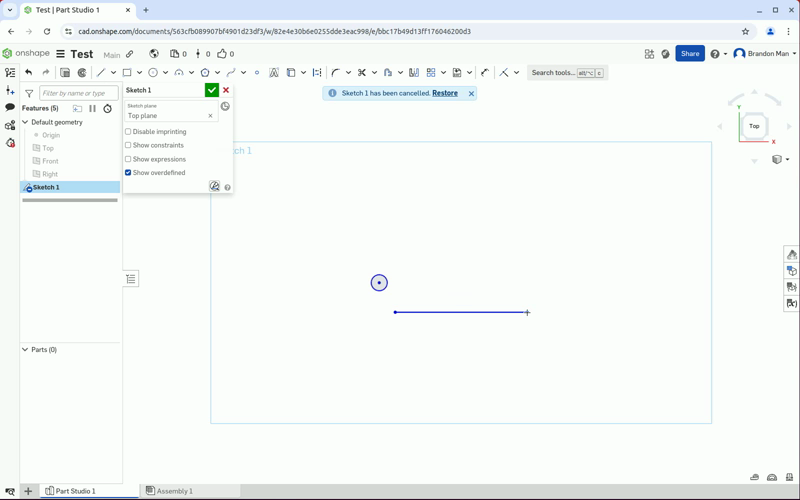
mouse_move(527, 312)
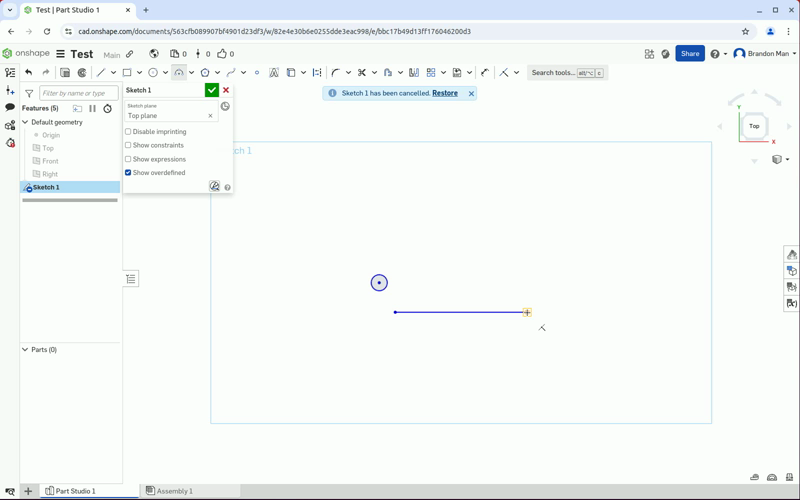
click(527, 312)
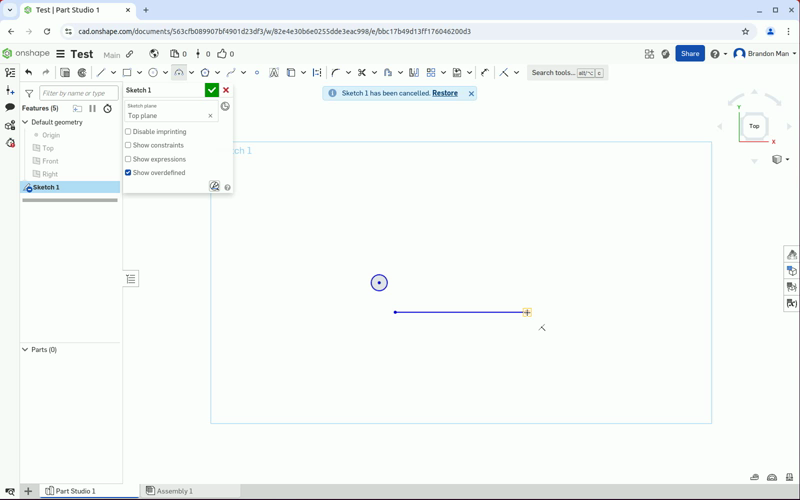
key_down(shift)
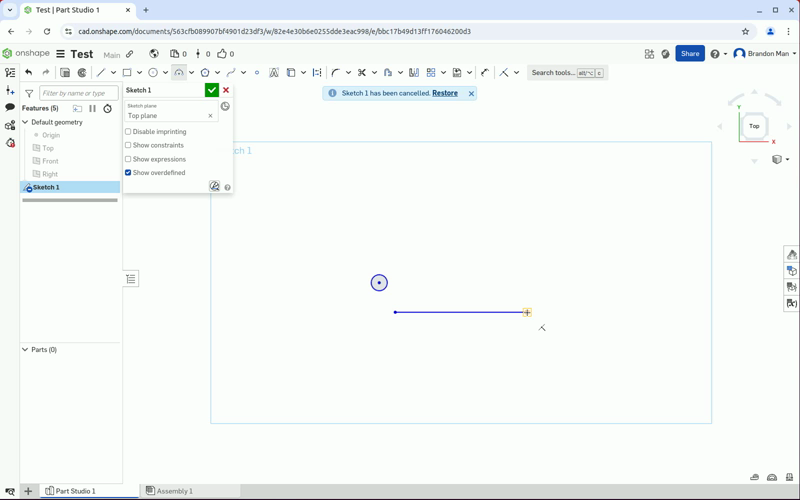
mouse_move(527, 251)
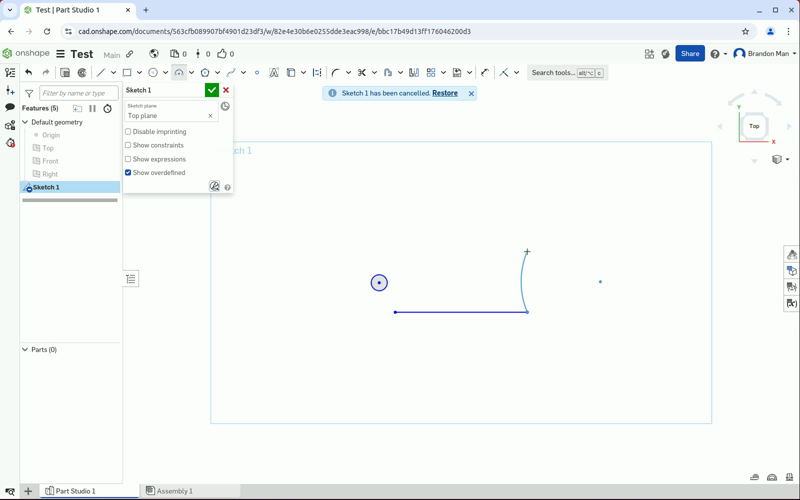
click(527, 251)
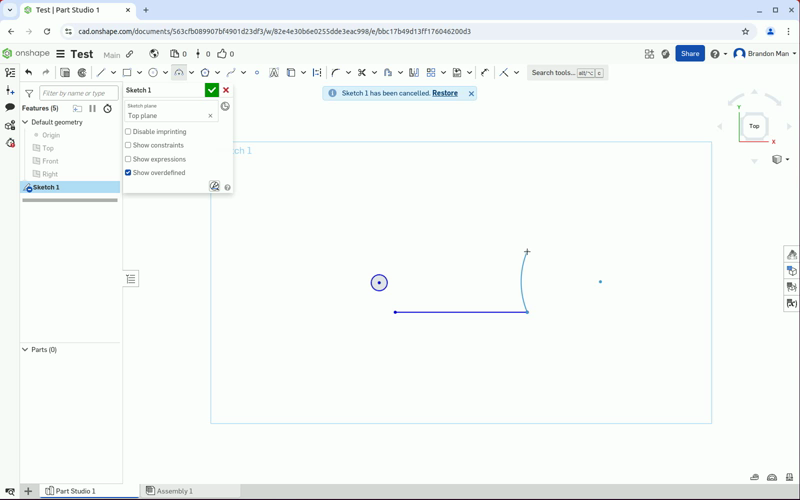
mouse_move(557, 282)
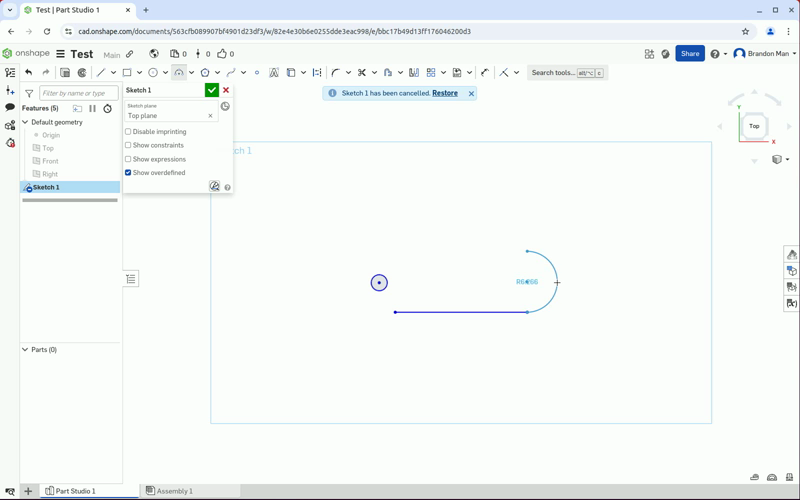
click(557, 282)
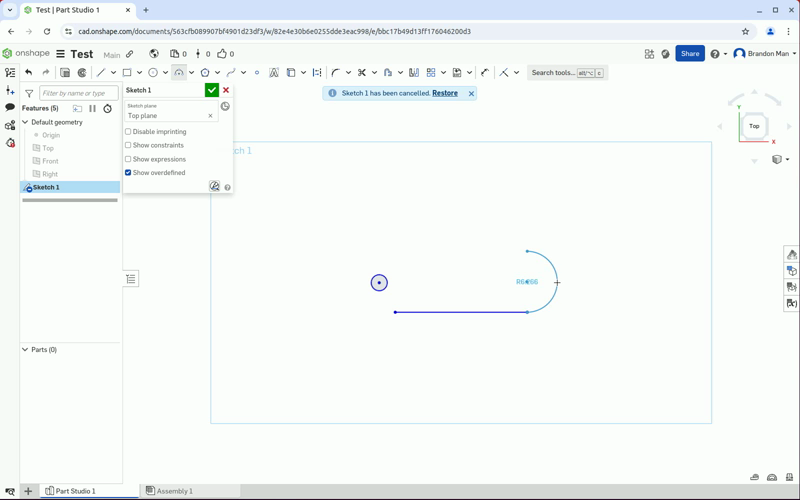
key_up(shift)
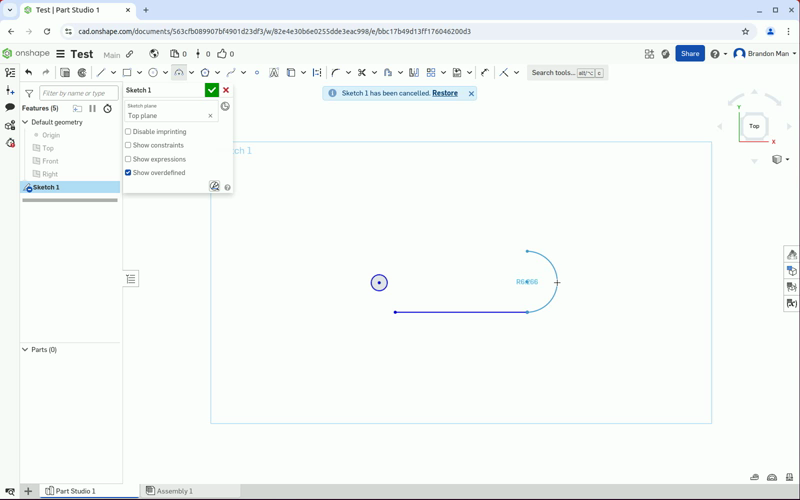
key(esc)
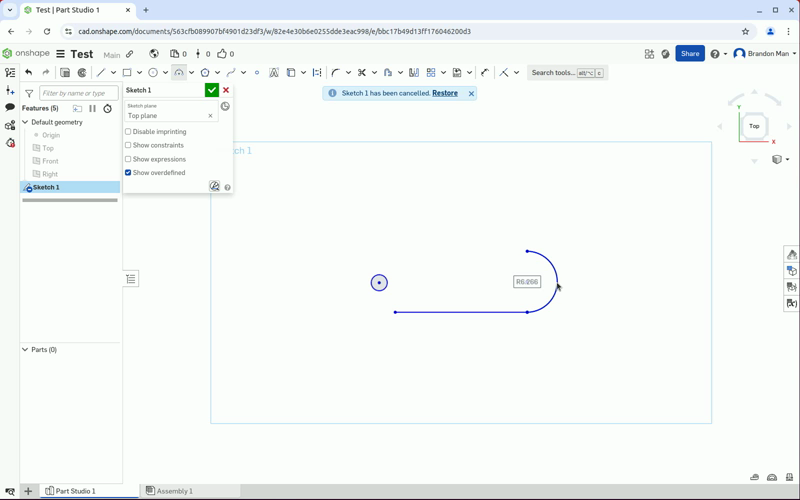
key(l)
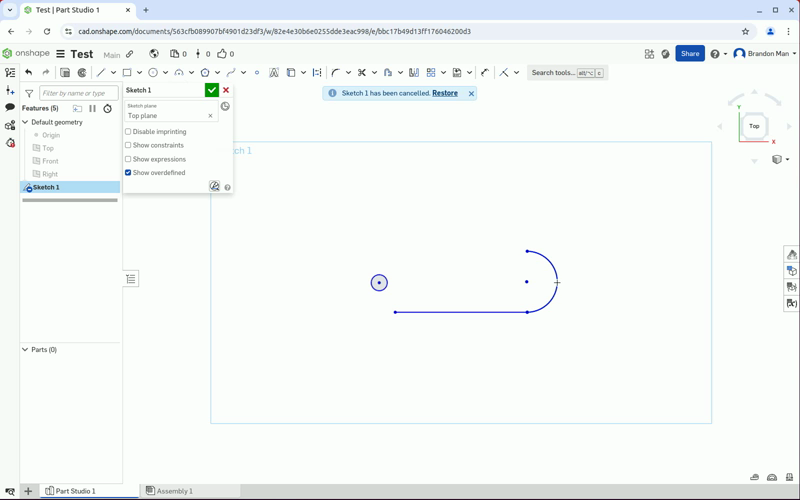
mouse_move(527, 251)
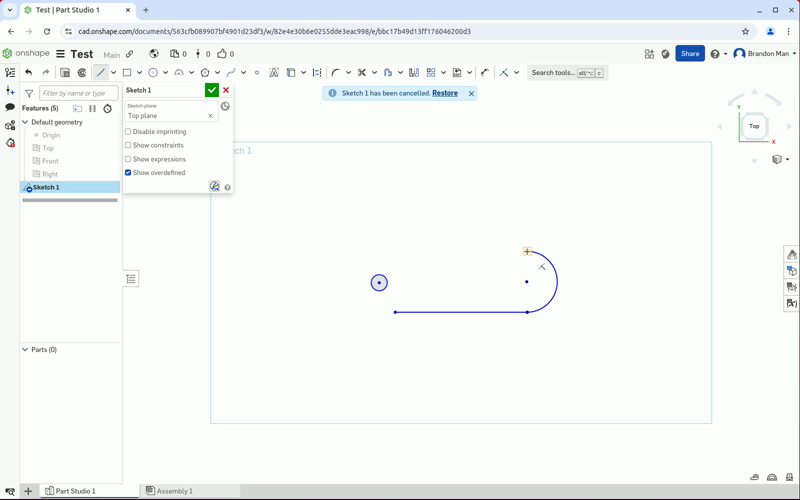
click(527, 251)
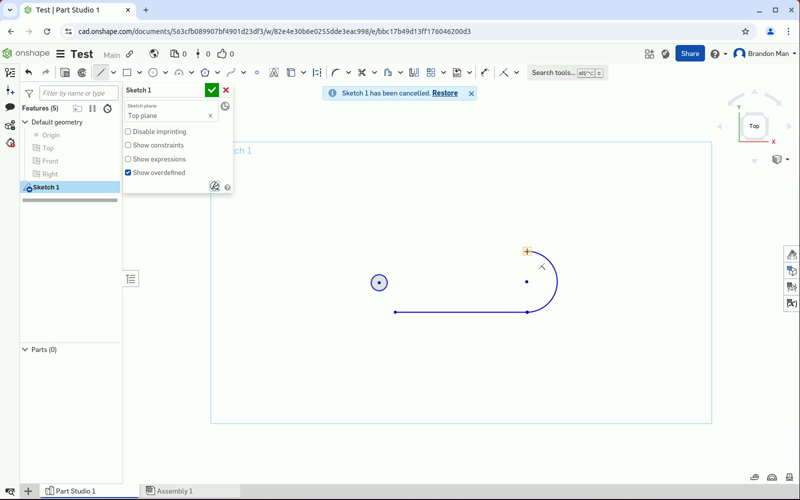
key_down(shift)
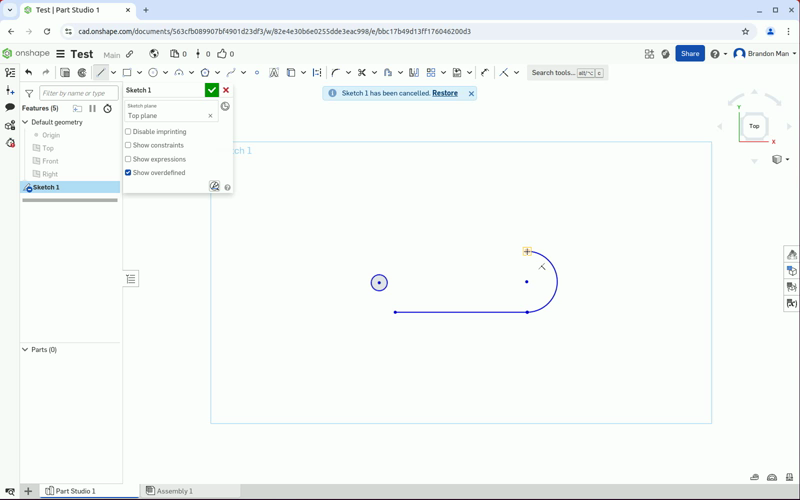
mouse_move(395, 251)
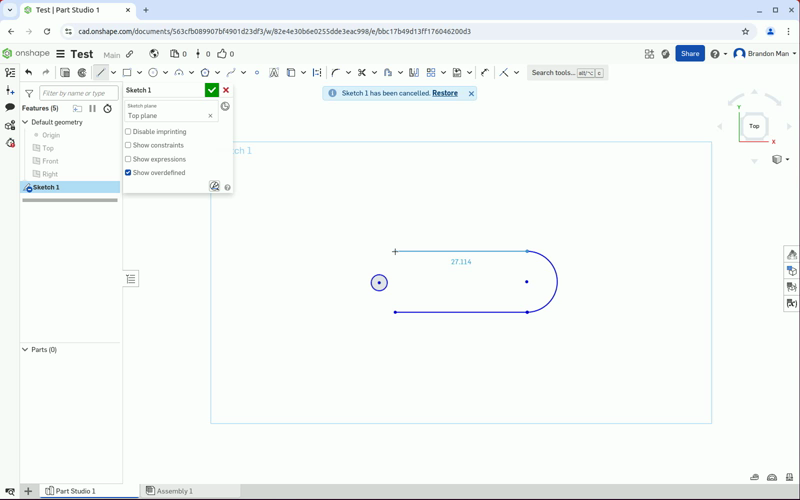
click(395, 251)
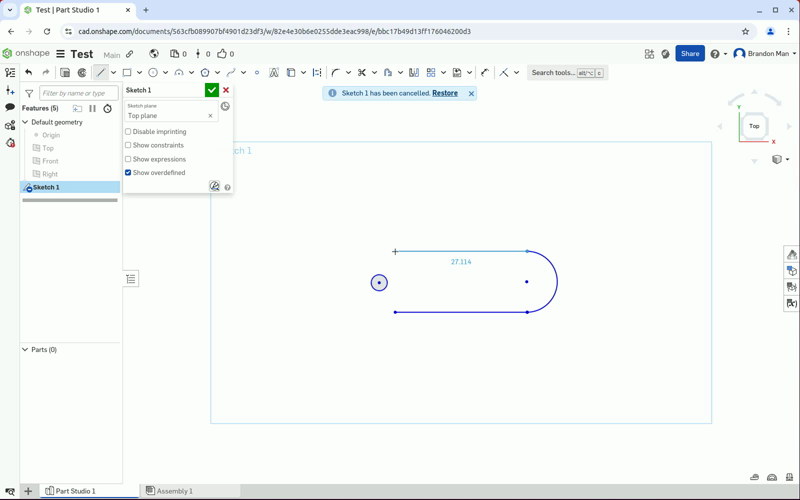
key_up(shift)
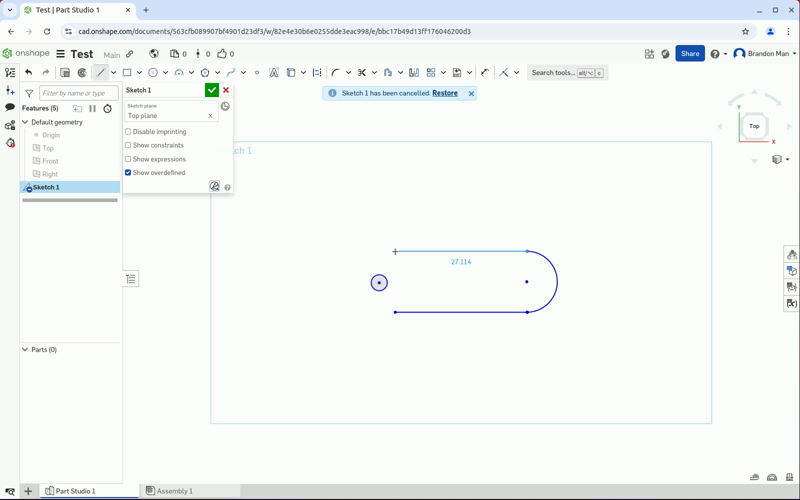
key(esc)
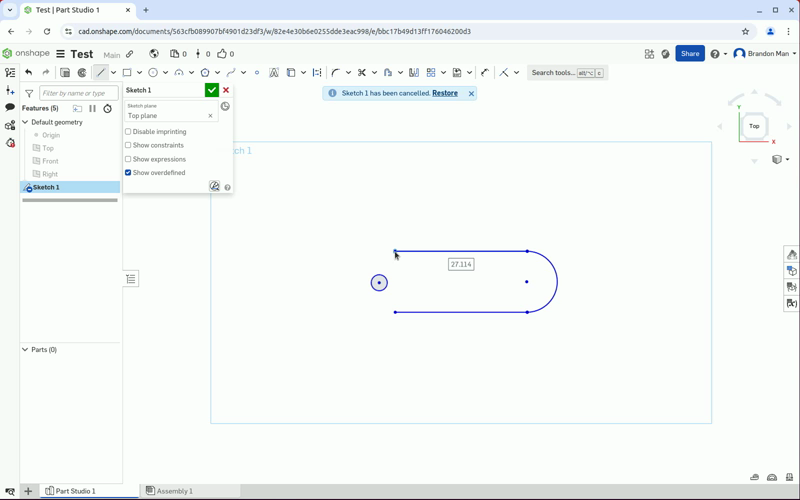
key(a)
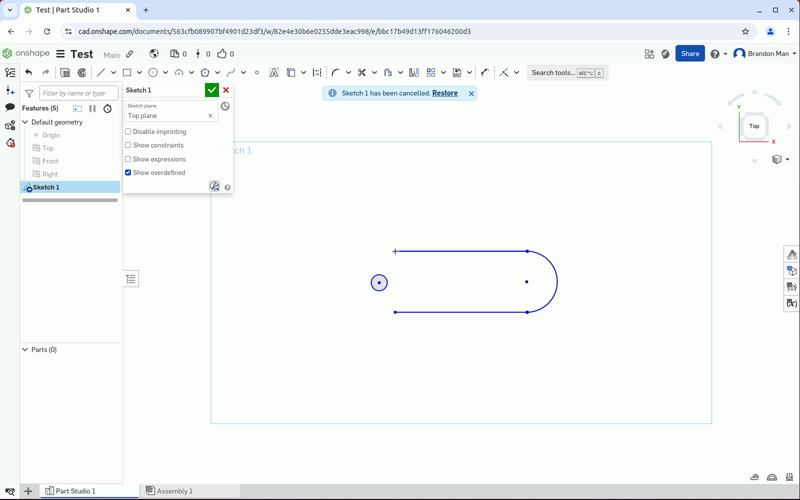
mouse_move(395, 251)
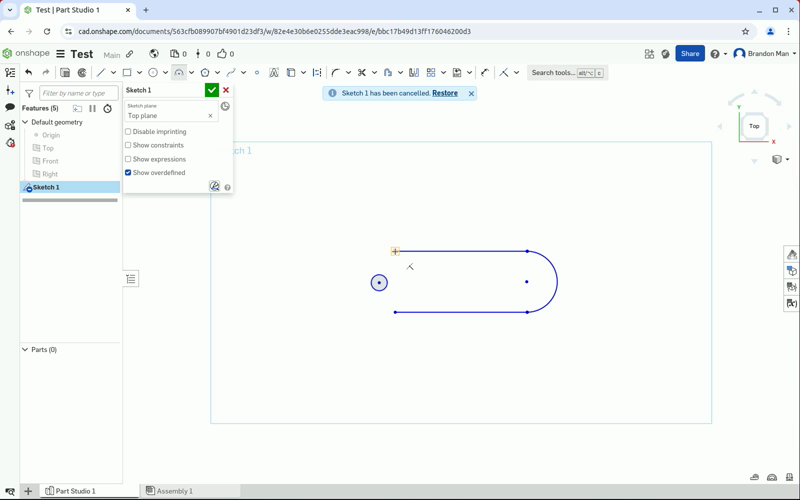
click(395, 251)
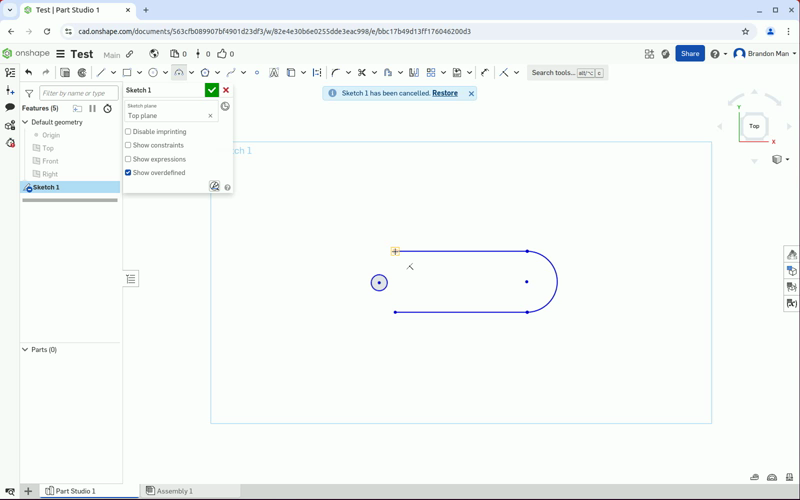
mouse_move(395, 312)
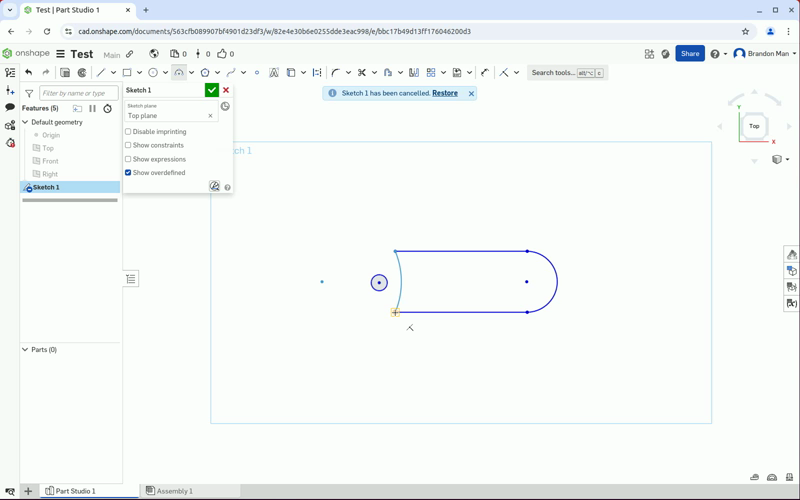
click(395, 312)
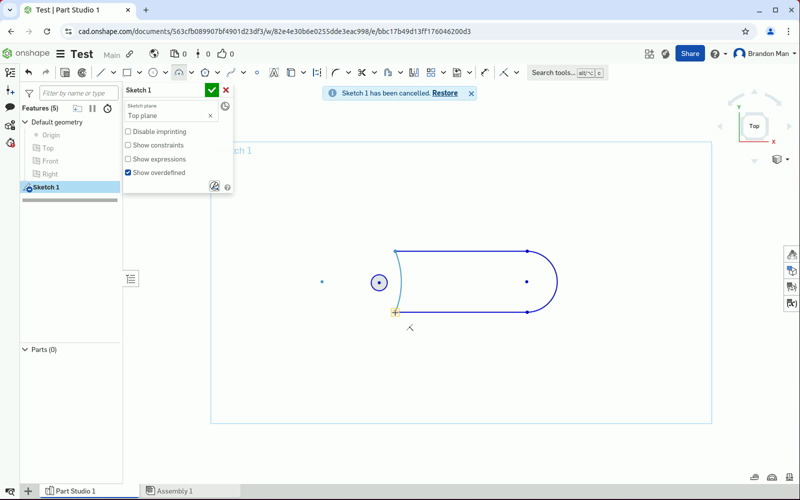
key_down(shift)
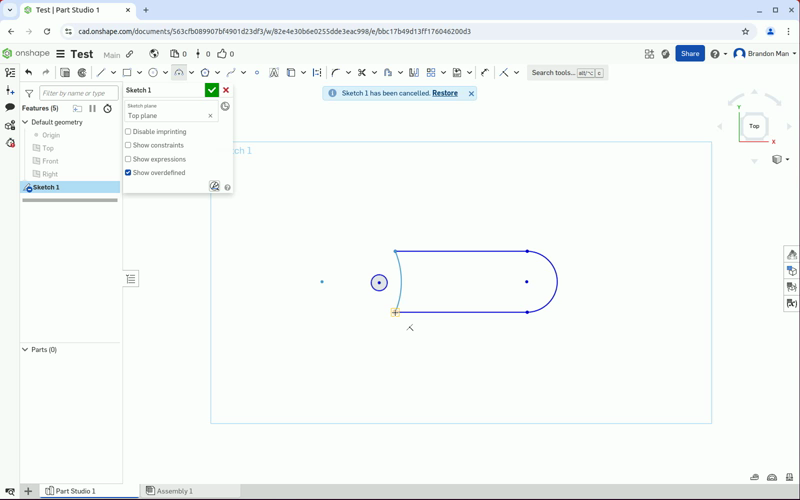
mouse_move(425, 282)
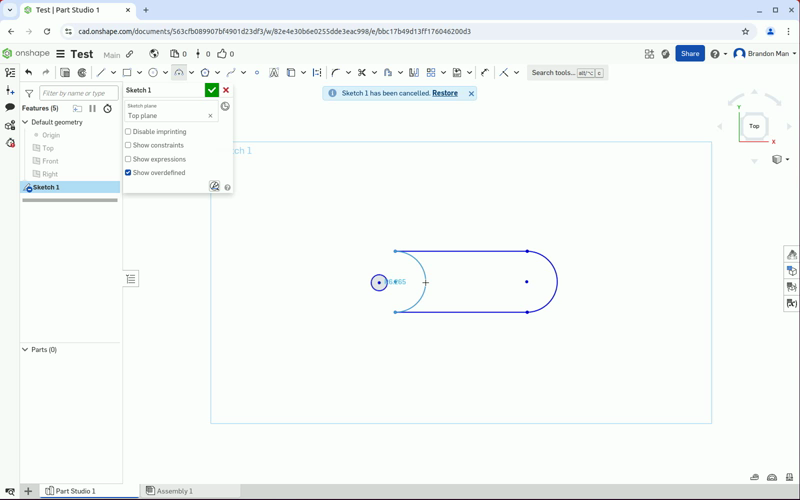
click(425, 282)
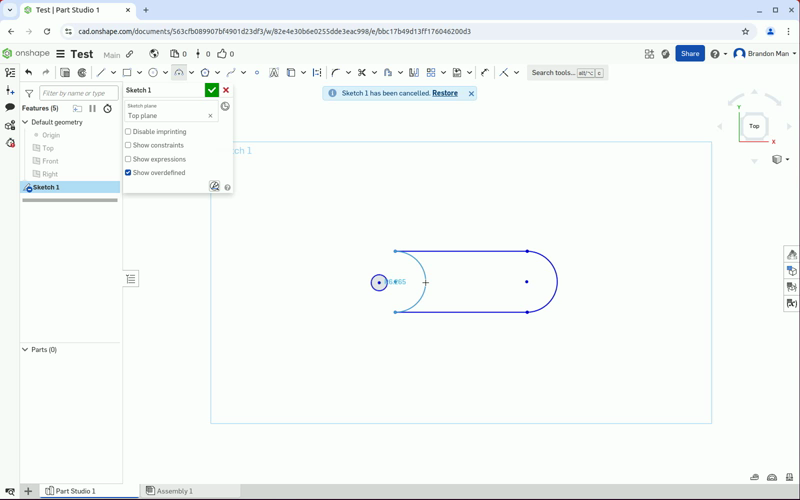
key_up(shift)
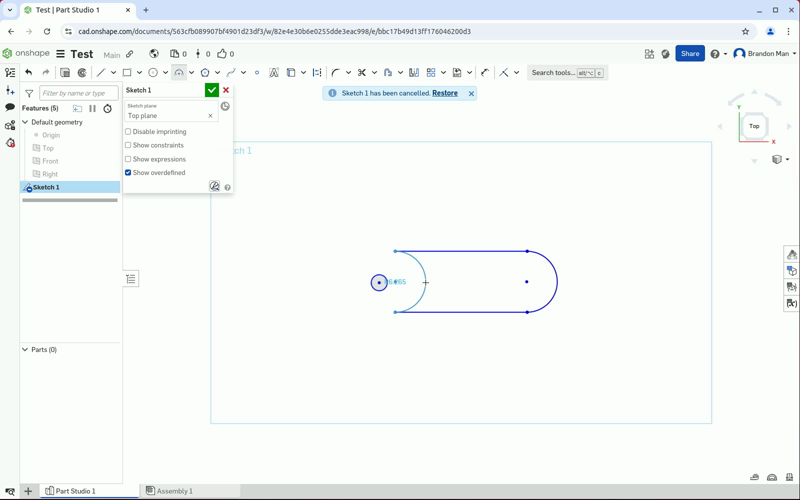
key(esc)
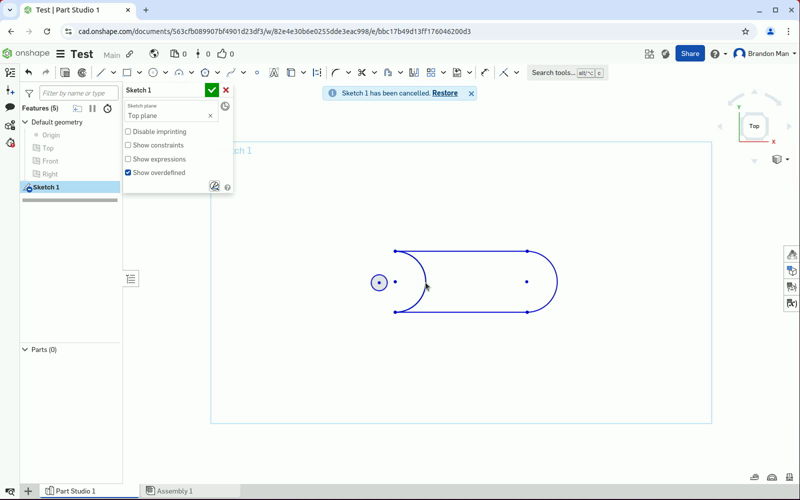
key(c)
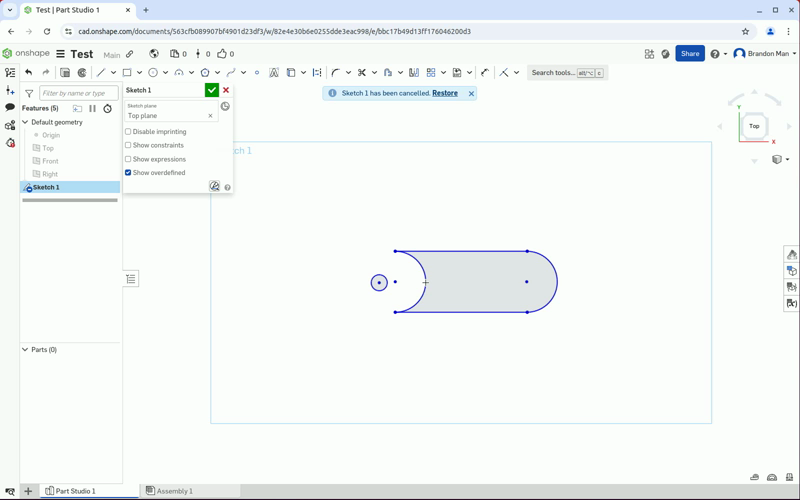
key_down(shift)
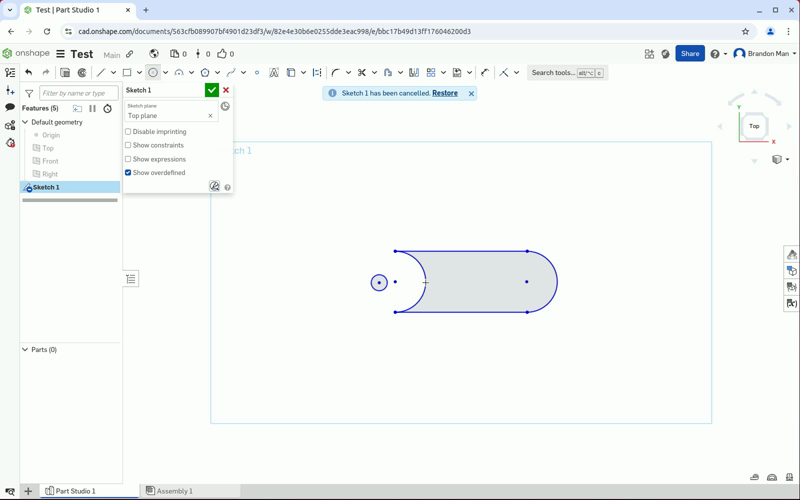
mouse_move(540, 282)
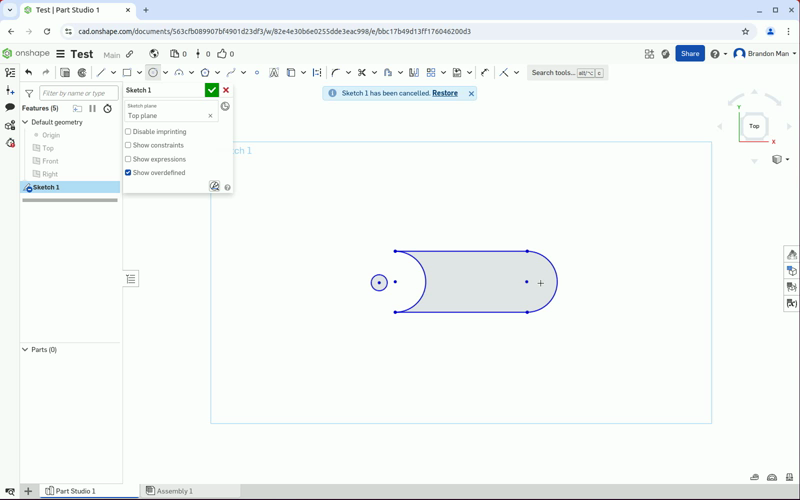
click(540, 282)
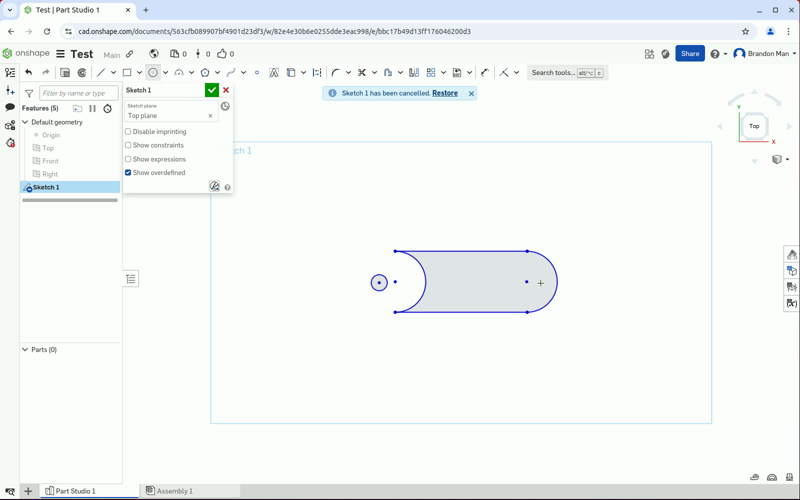
key_up(shift)
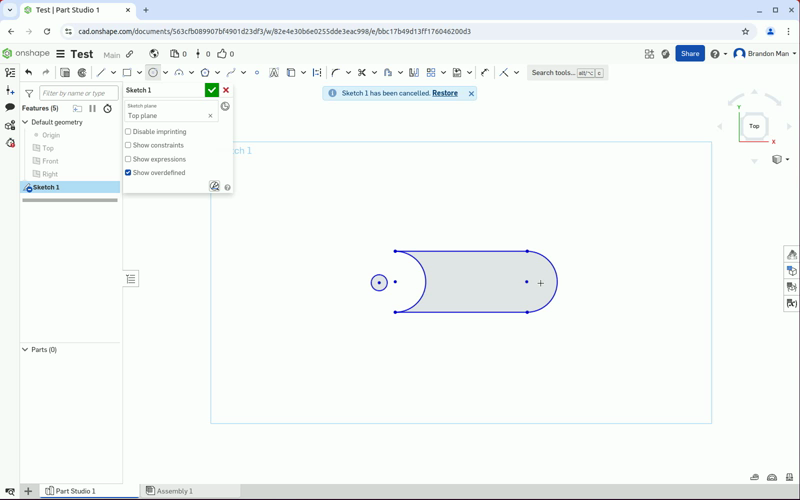
mouse_move(550, 282)
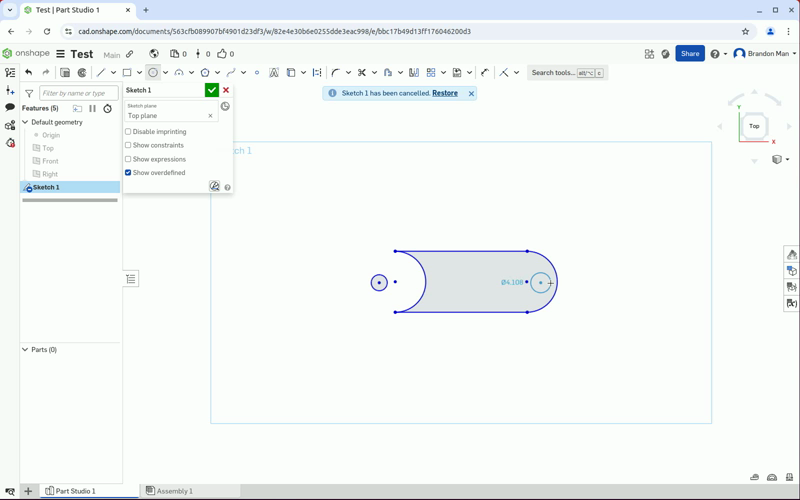
click(550, 282)
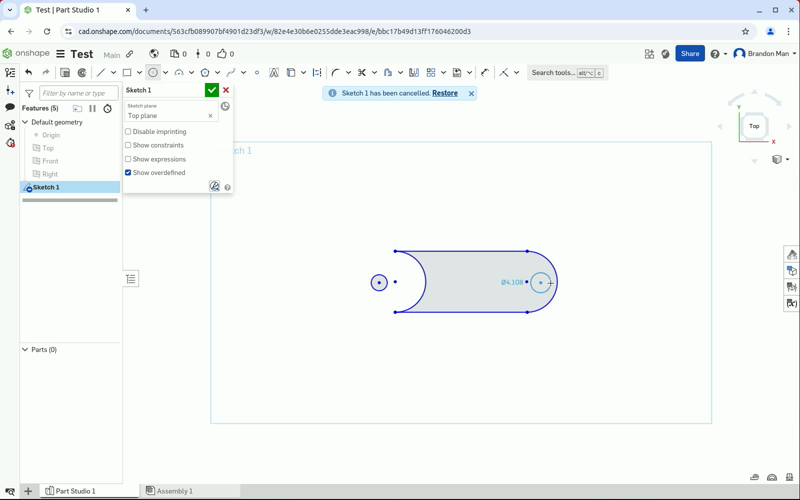
key(esc)
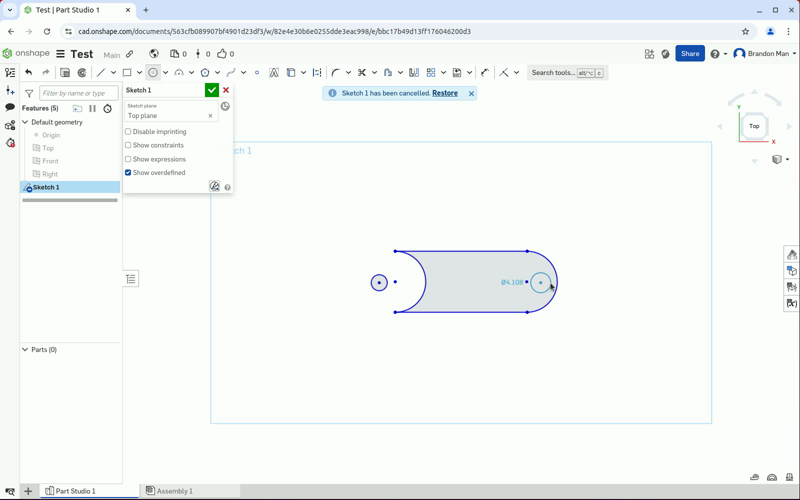
mouse_move(464, 291)
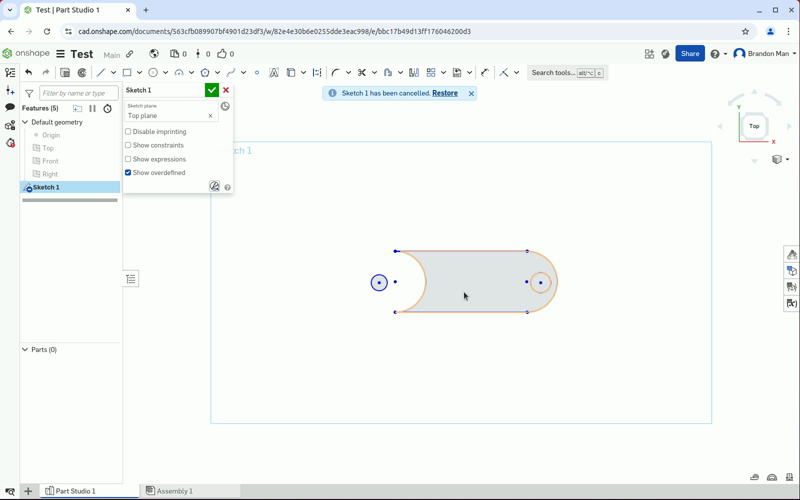
click(464, 291)
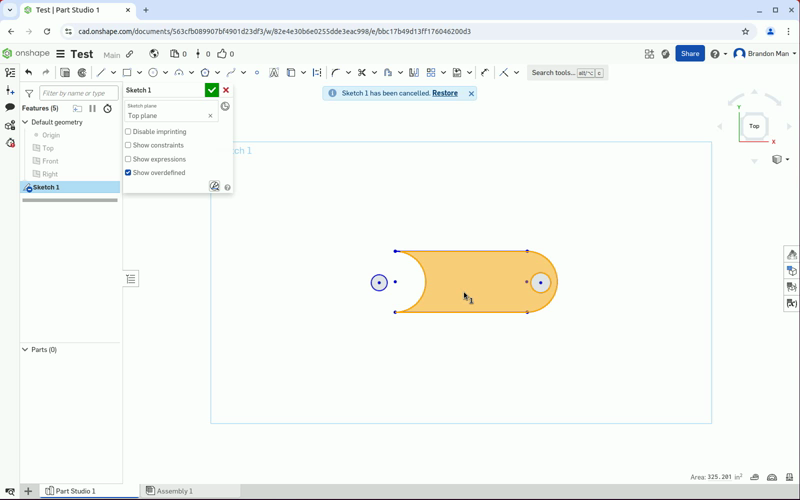
mouse_move(73, 352)
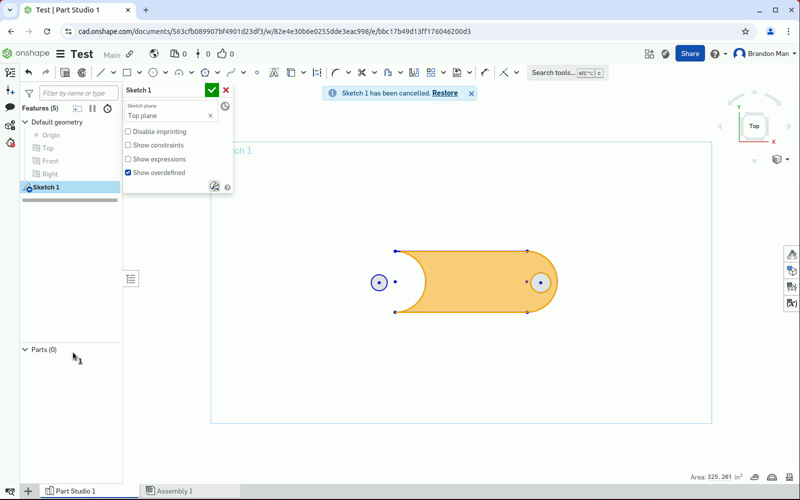
key(shift+y)
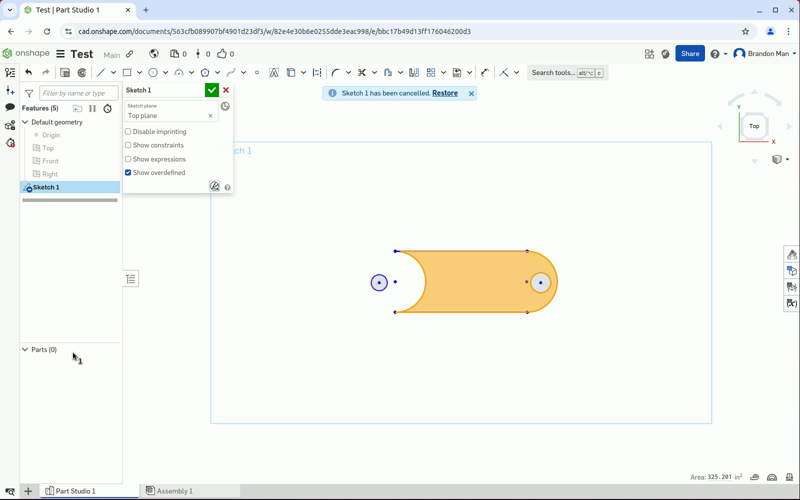
key(shift+e)
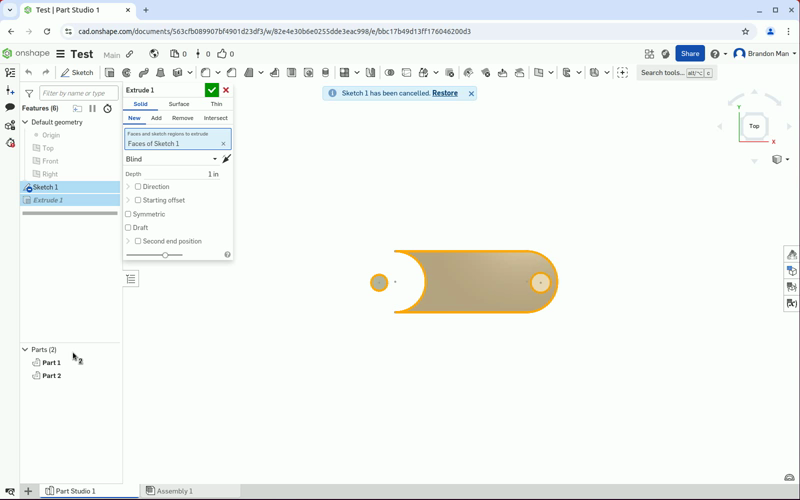
mouse_move(143, 106)
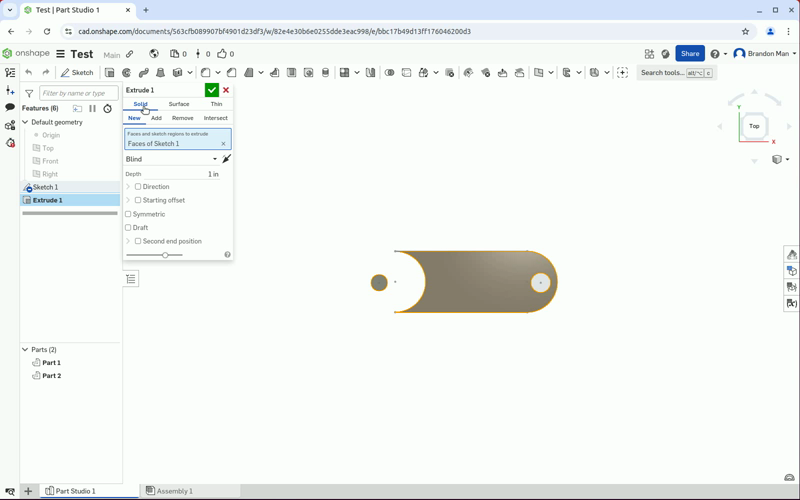
click(143, 106)
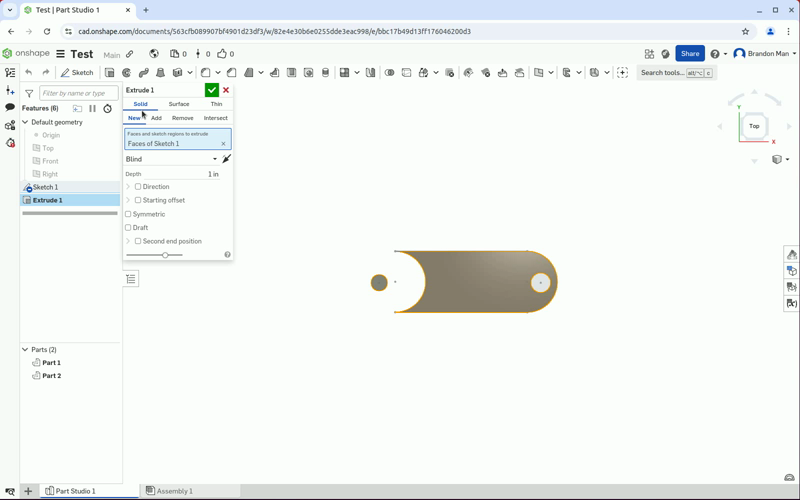
mouse_move(137, 120)
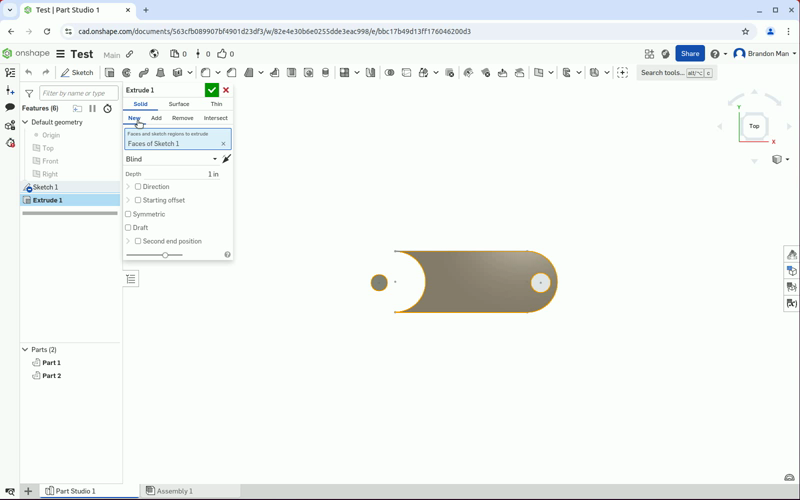
click(137, 120)
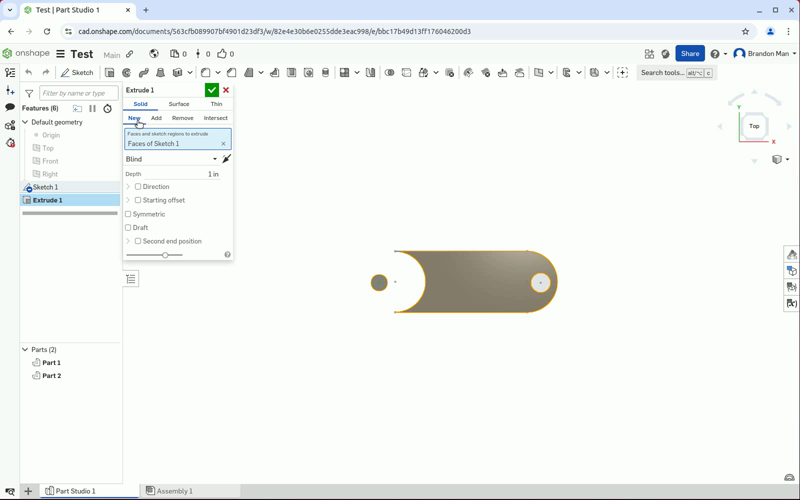
key(tab, 4)
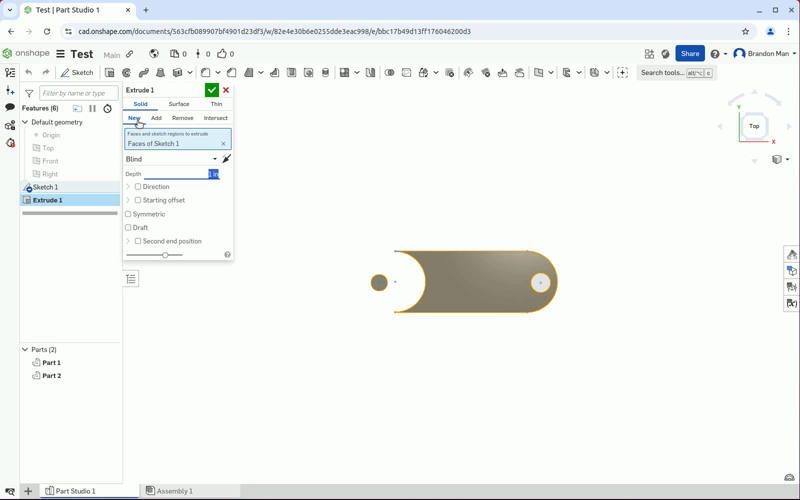
text(7.221)
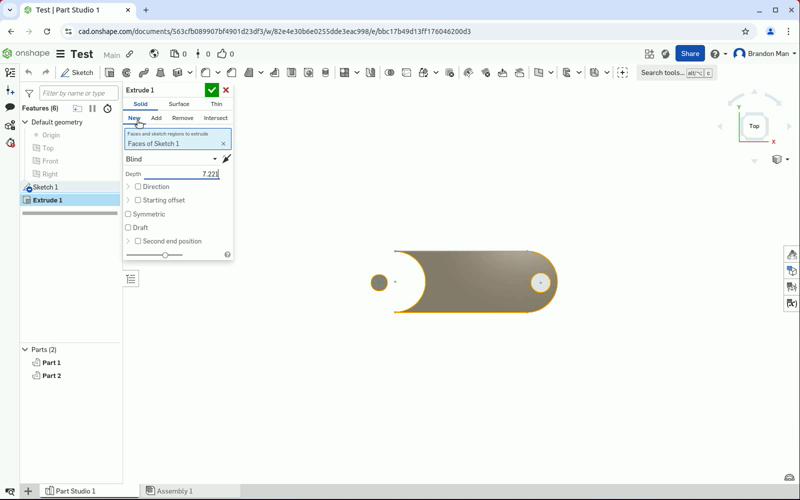
key(enter)
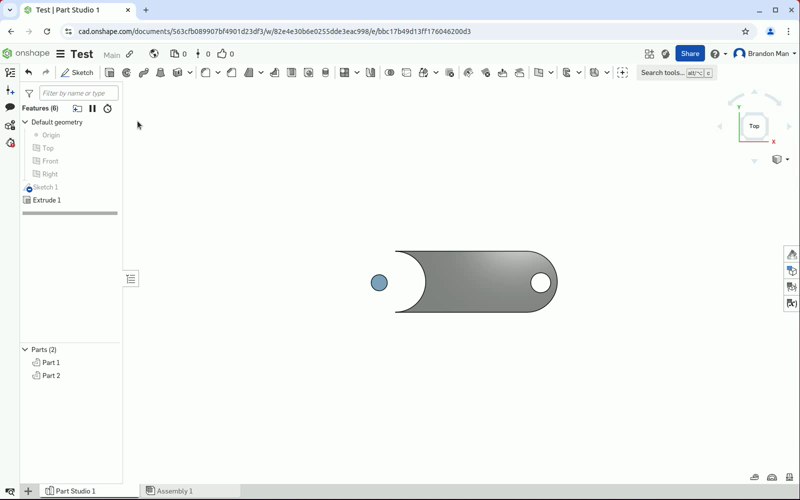
key(shift+h)
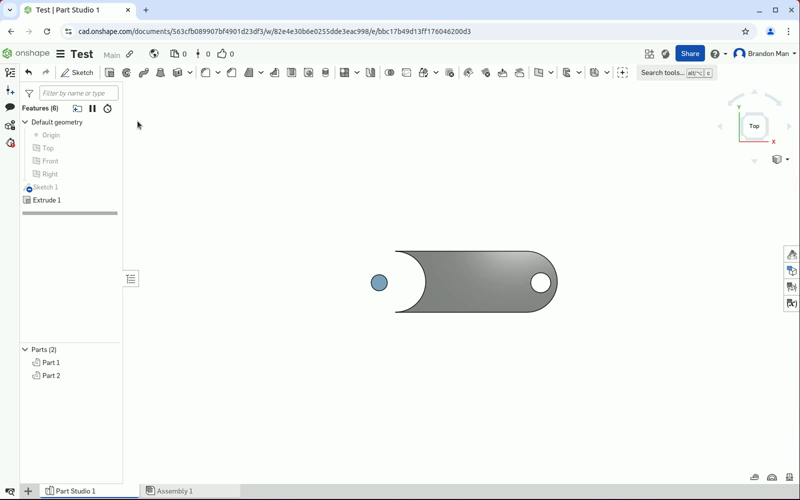
key(shift+h)
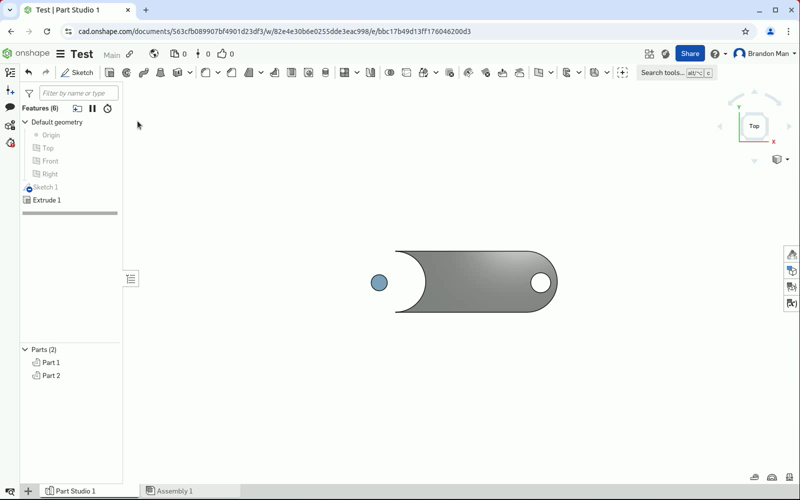
mouse_move(73, 189)
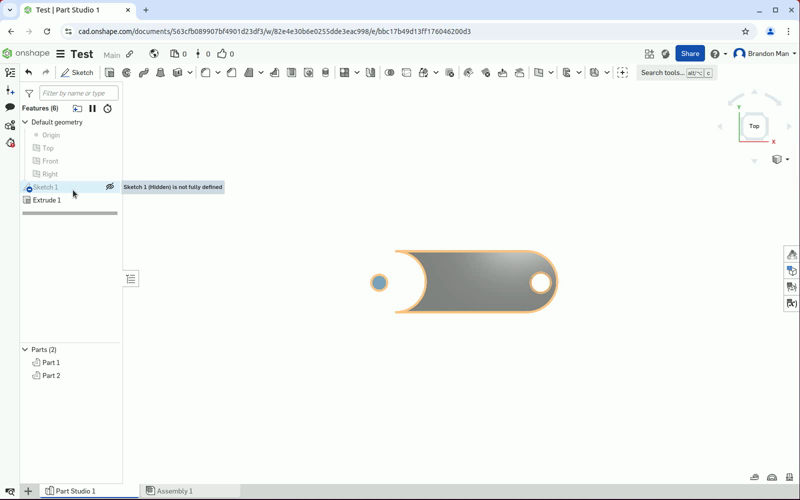
click(73, 189)
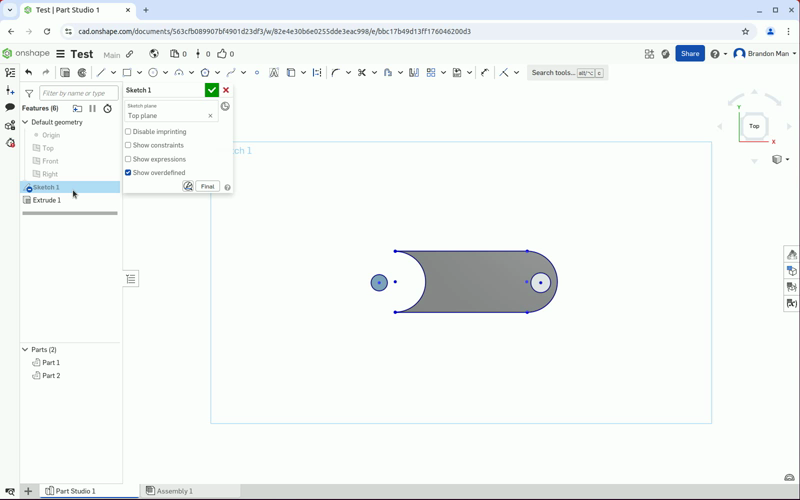
mouse_move(229, 92)
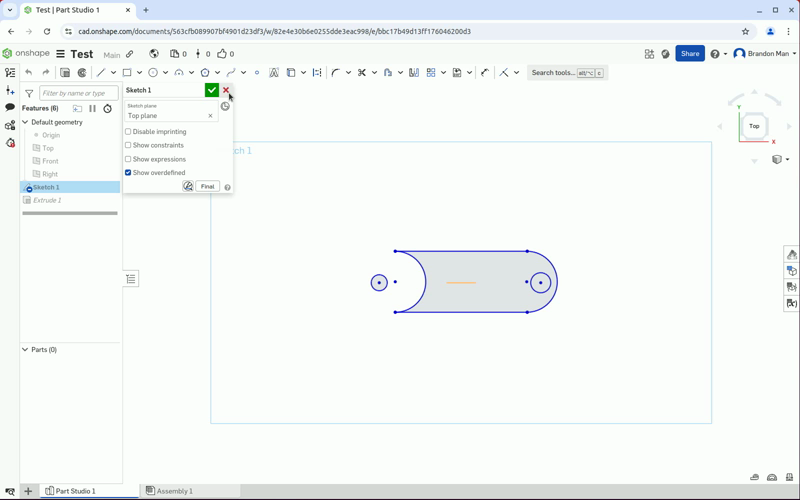
click(229, 92)
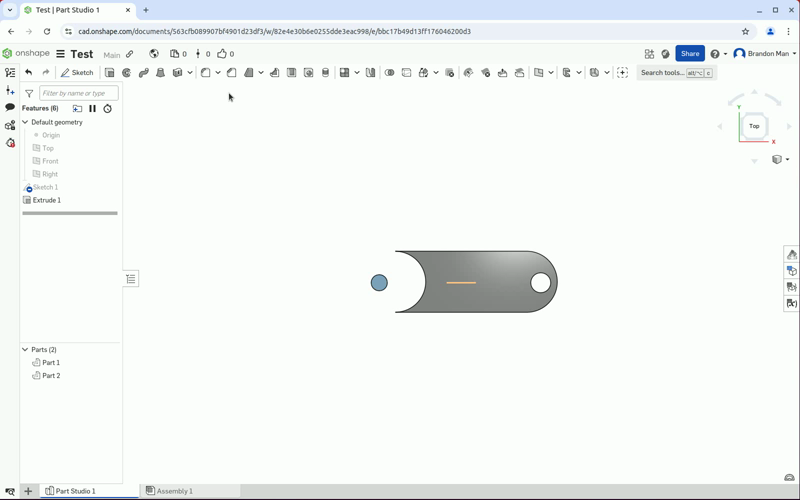
mouse_move(541, 75)
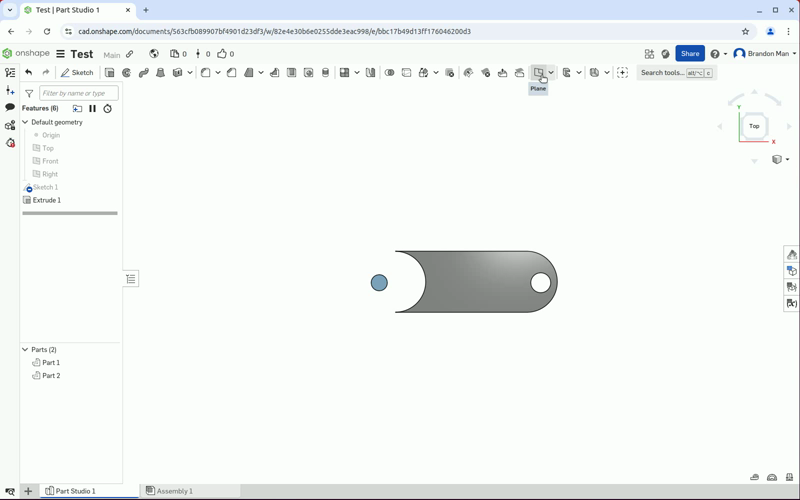
click(541, 75)
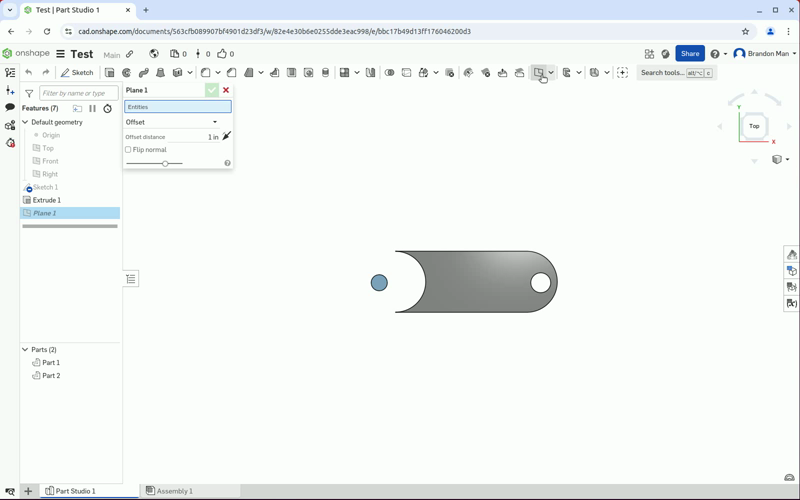
mouse_move(73, 150)
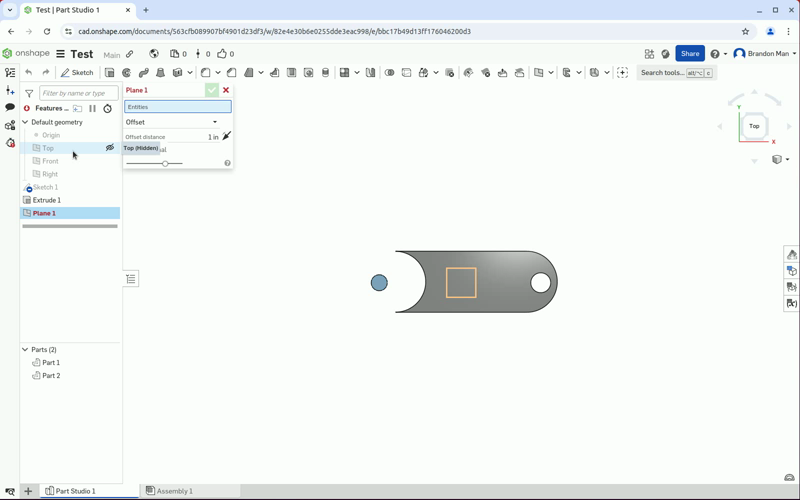
click(73, 150)
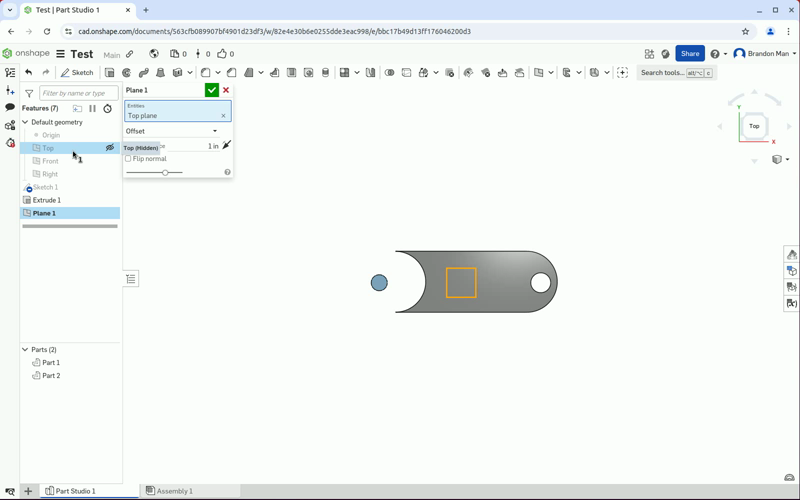
key(tab, 2)
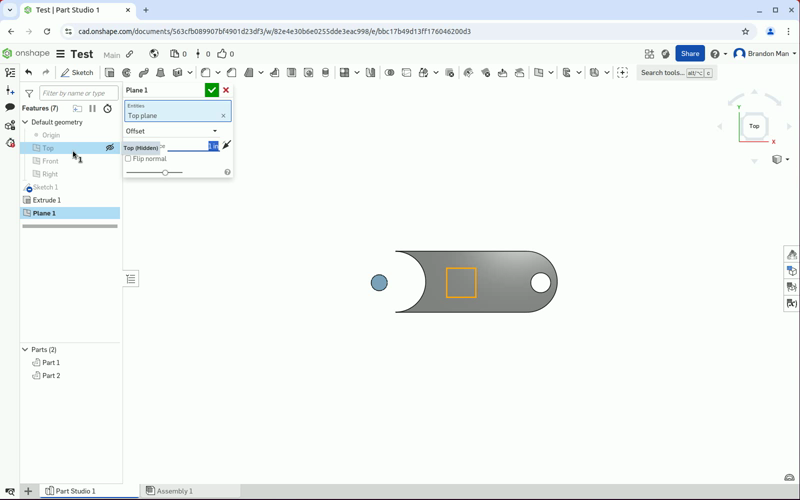
text(7.21)
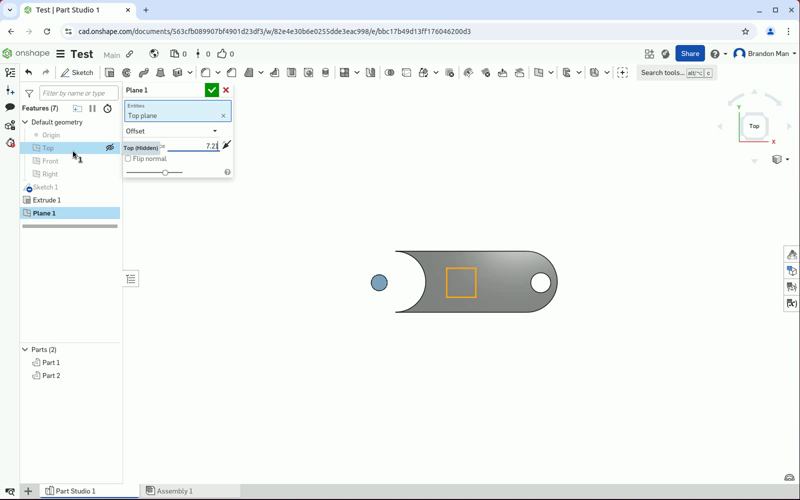
key(enter, 2)
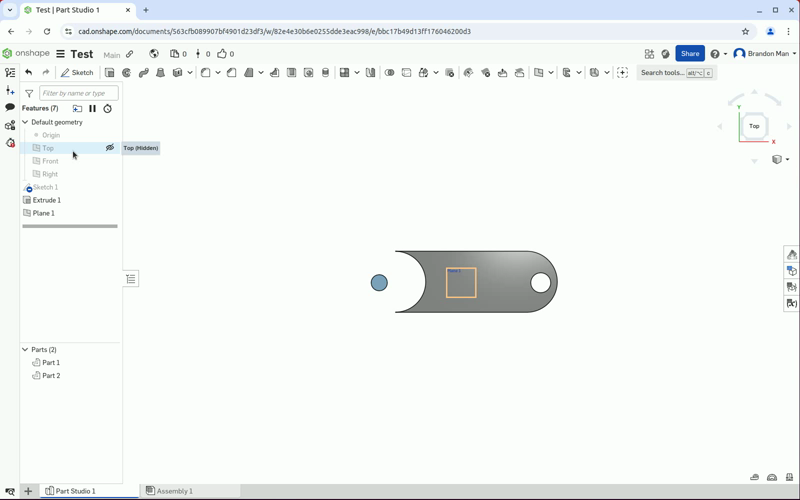
key(shift+s)
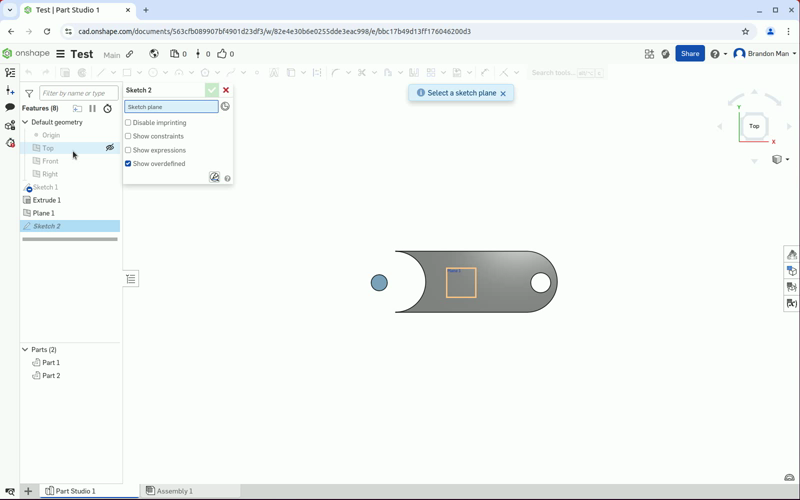
mouse_move(73, 215)
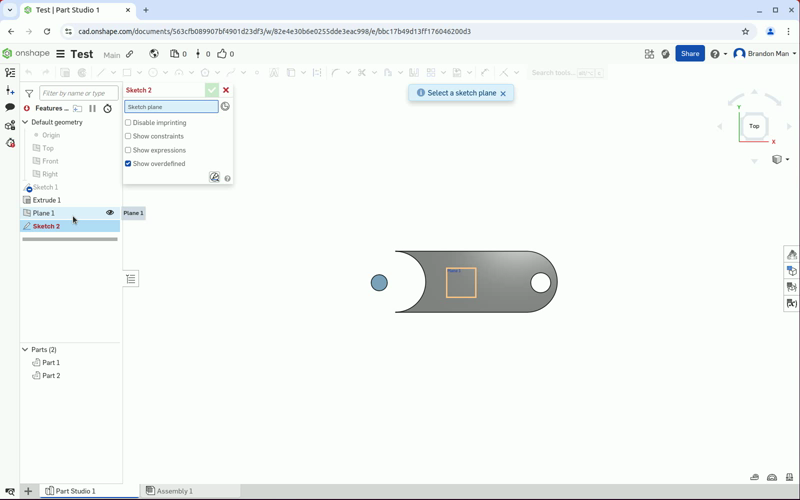
click(73, 215)
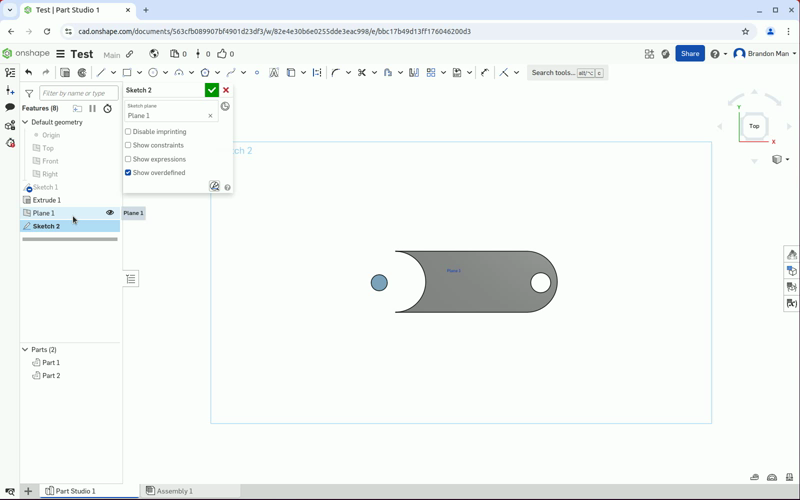
mouse_move(73, 352)
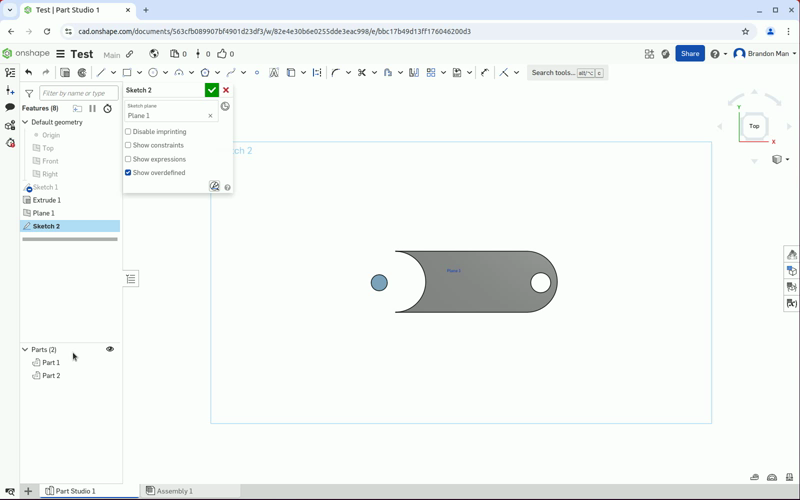
key(y)
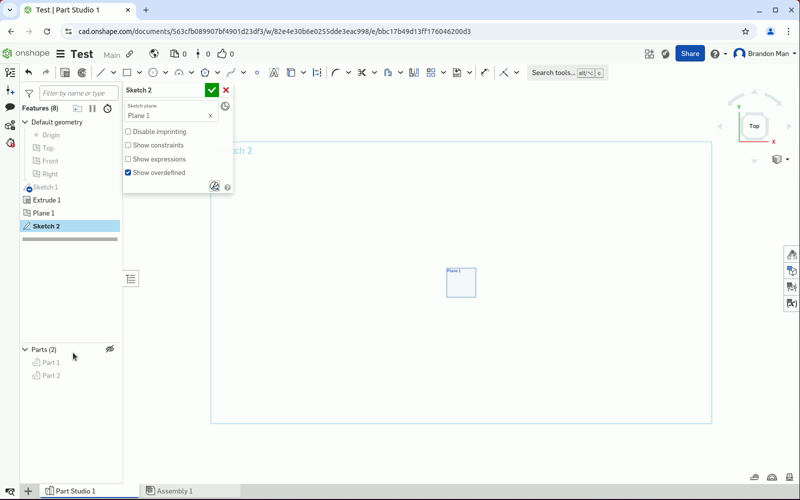
key(l)
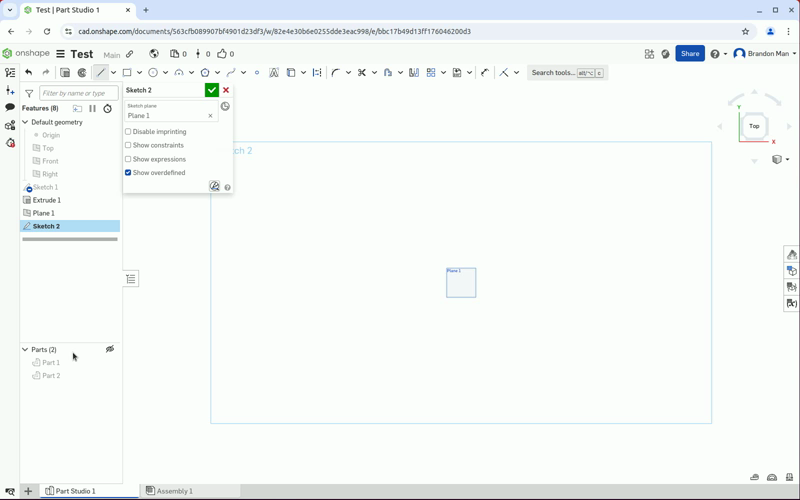
key_down(shift)
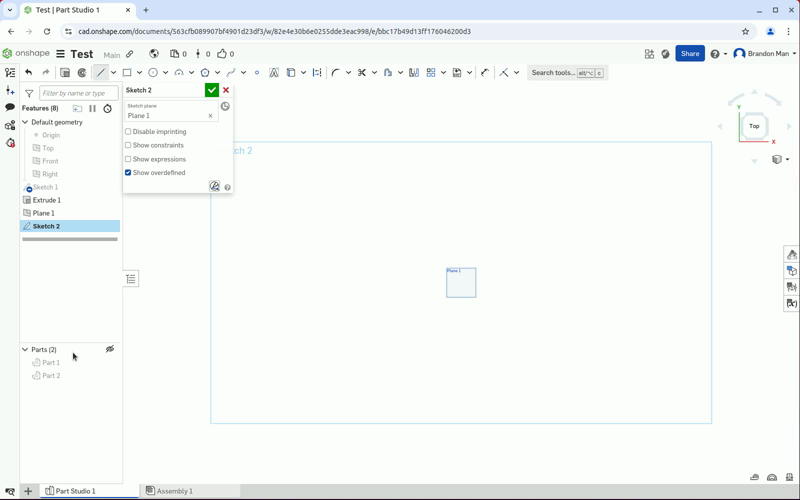
mouse_move(419, 297)
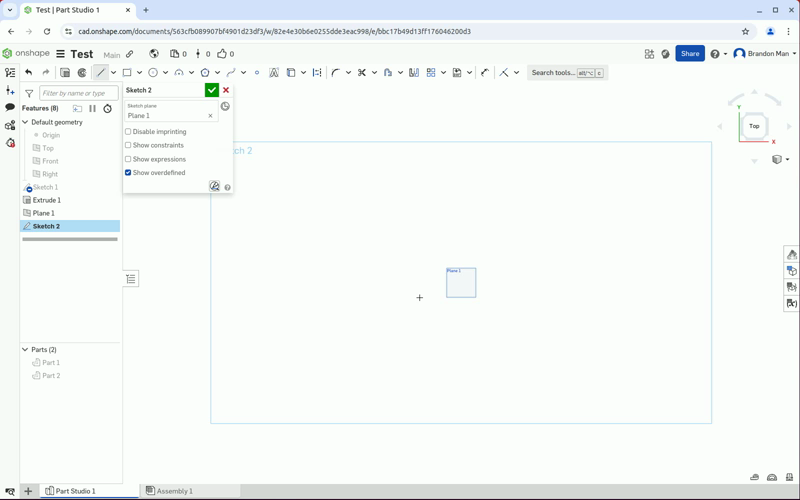
click(419, 297)
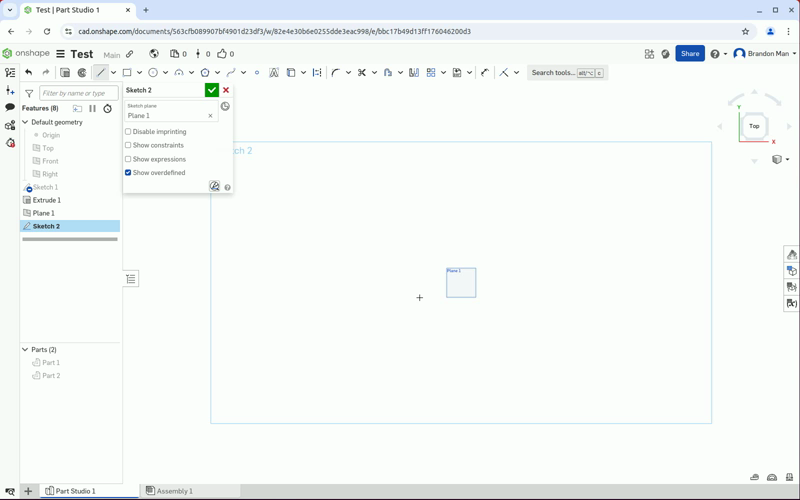
key_up(shift)
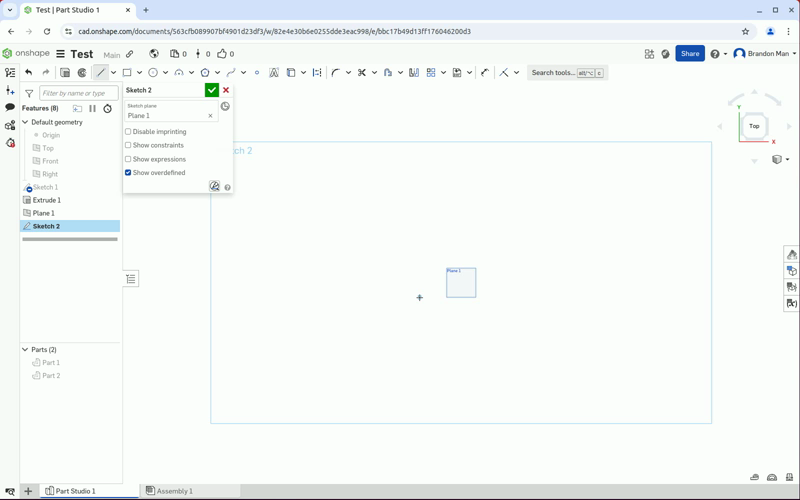
key_down(shift)
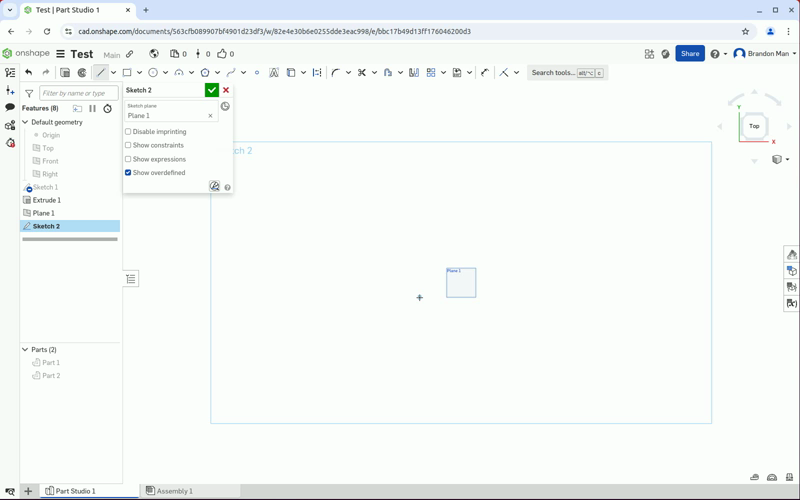
mouse_move(509, 297)
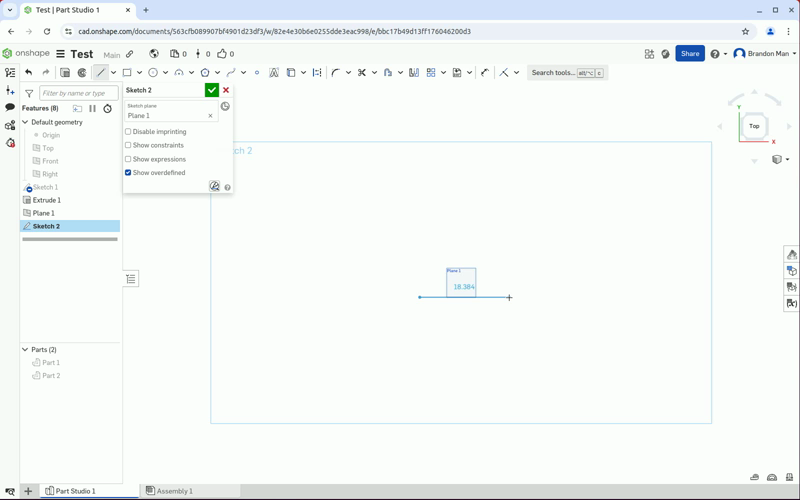
click(509, 297)
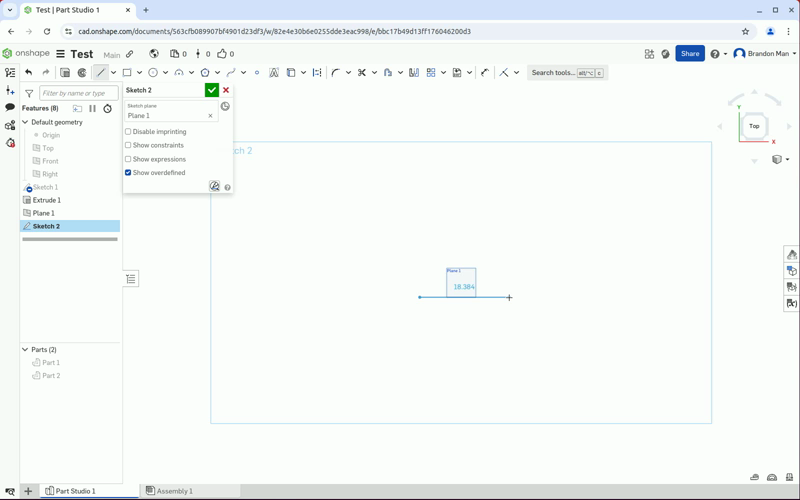
key_up(shift)
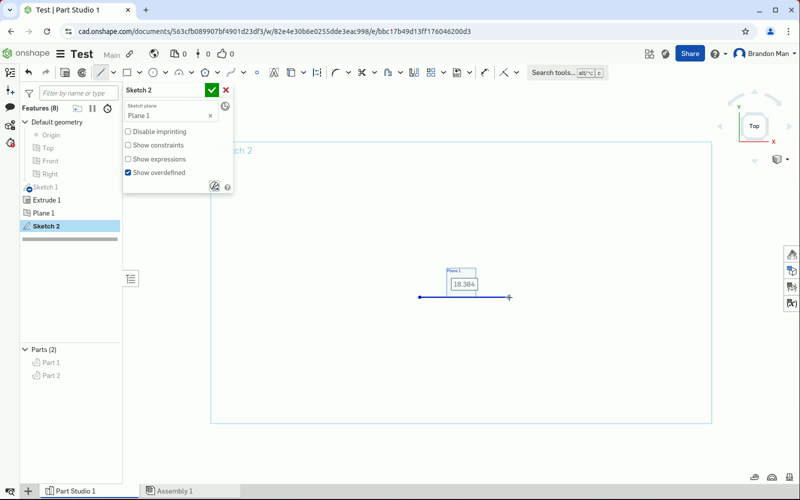
key_down(shift)
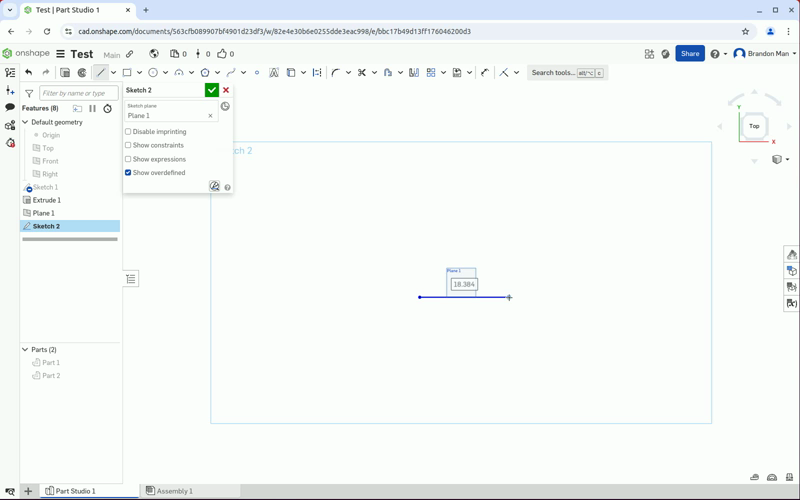
mouse_move(539, 297)
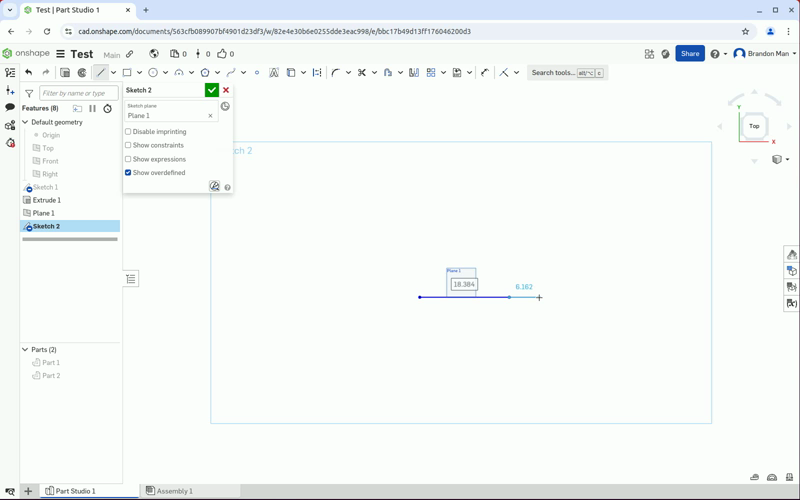
mouse_move(509, 269)
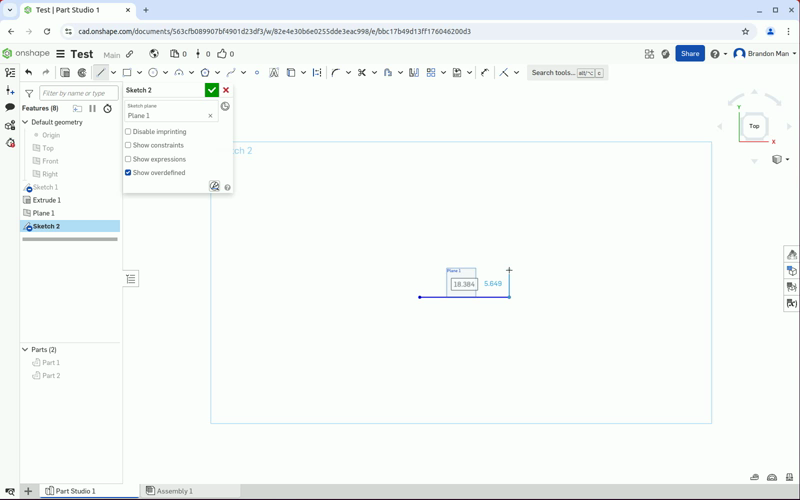
click(509, 269)
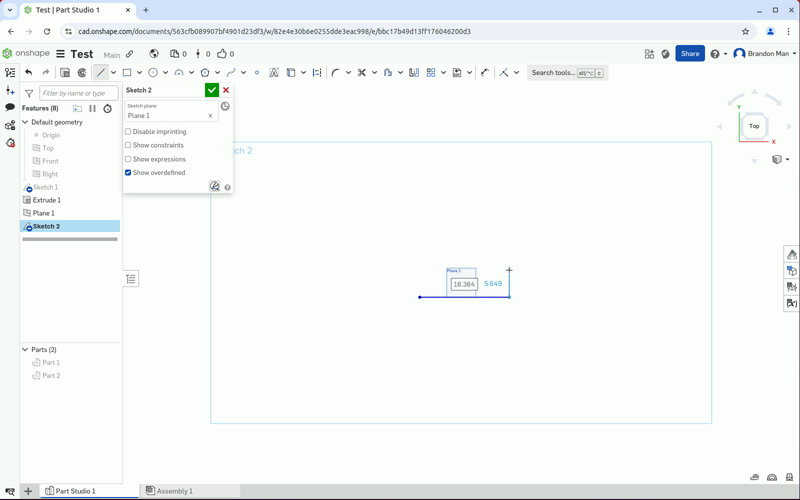
key_up(shift)
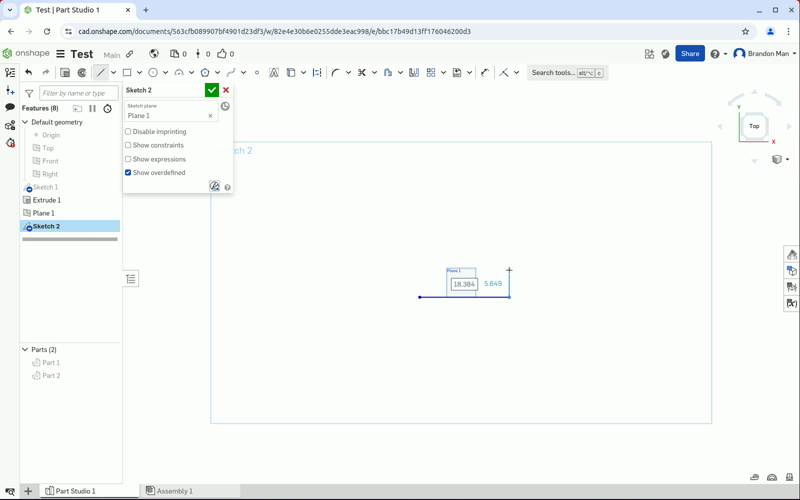
key_down(shift)
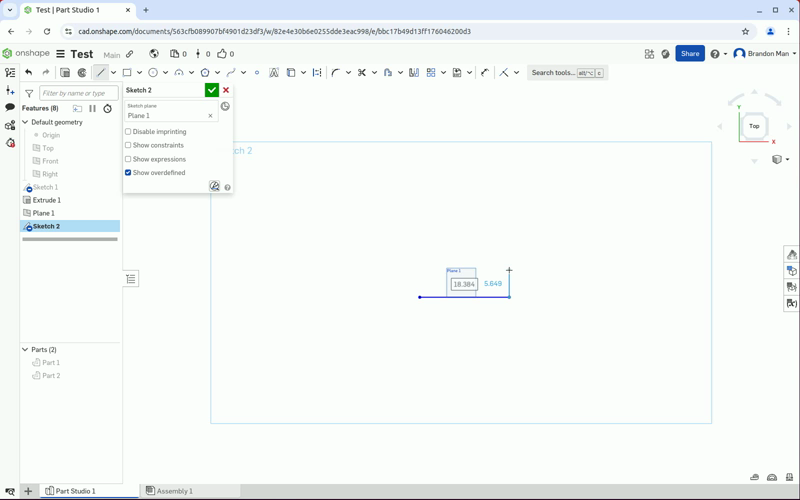
mouse_move(419, 269)
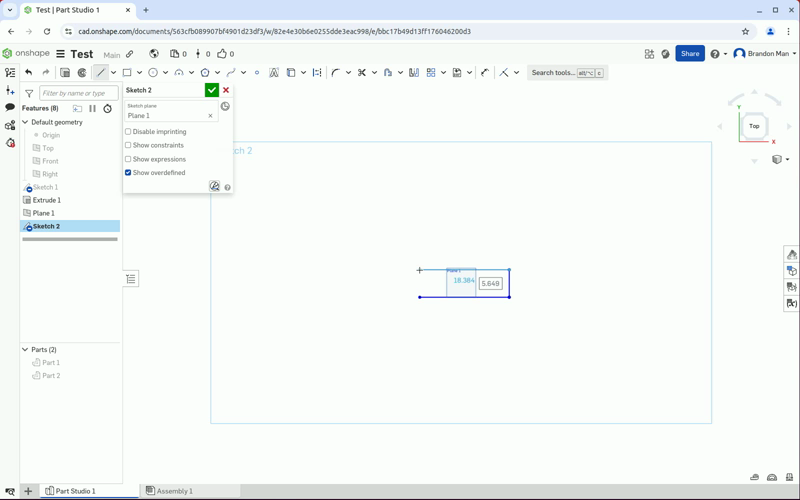
click(419, 269)
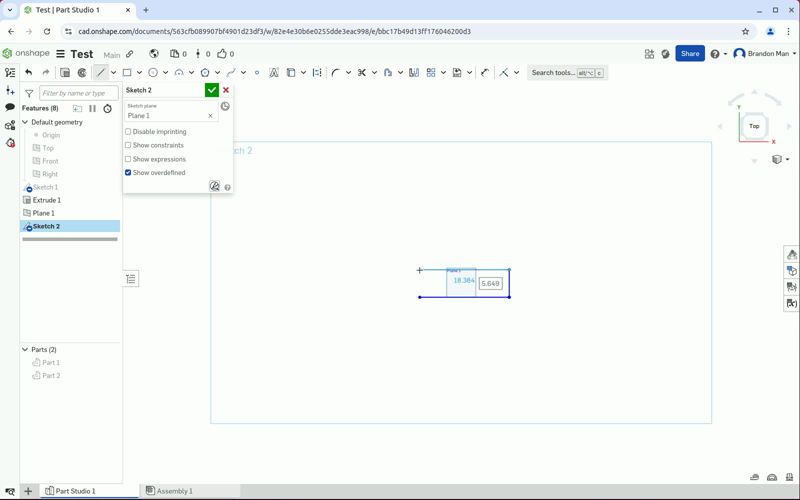
key_up(shift)
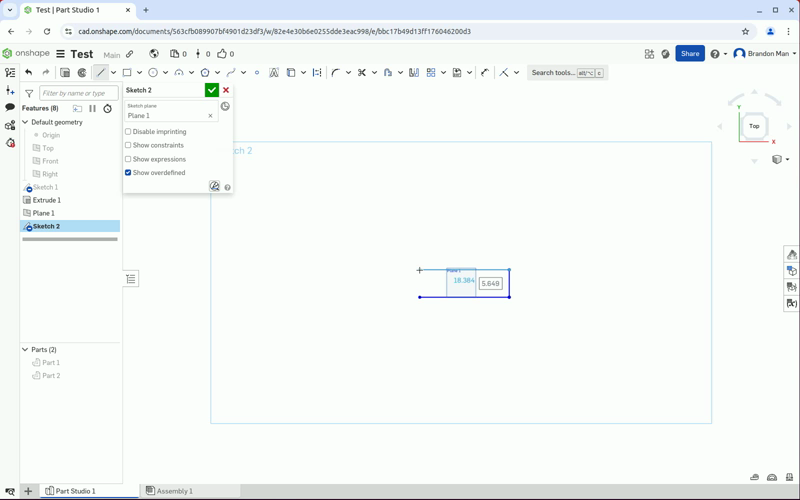
mouse_move(449, 269)
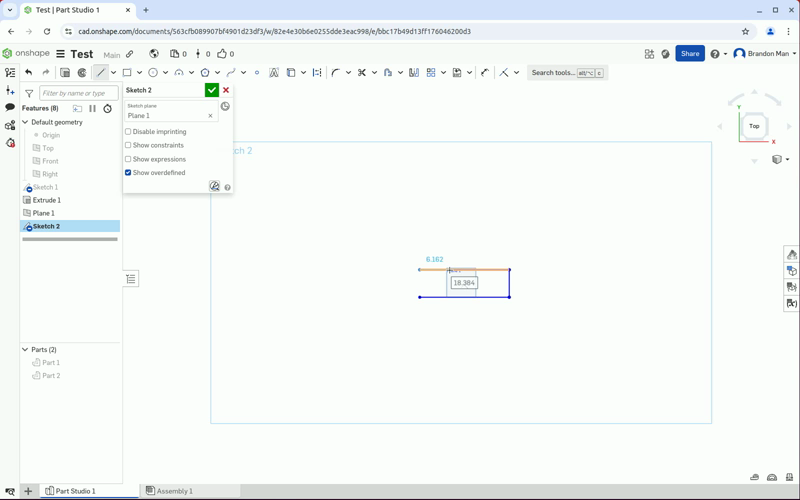
key_down(shift)
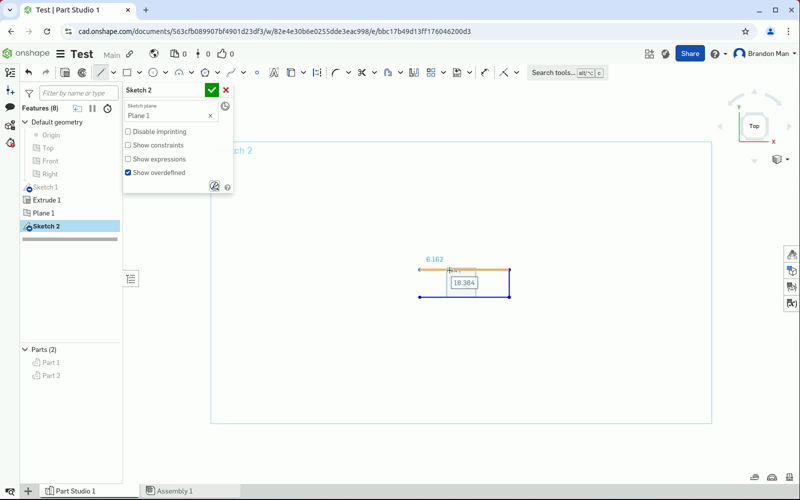
mouse_move(419, 297)
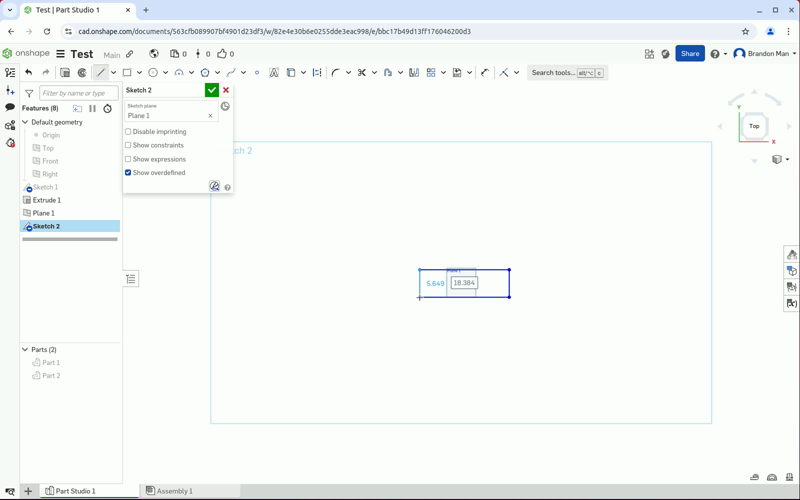
key_up(shift)
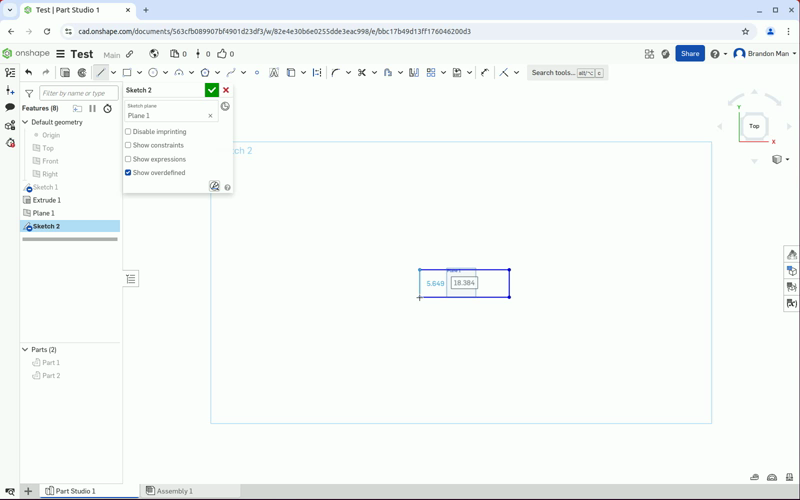
click(419, 297)
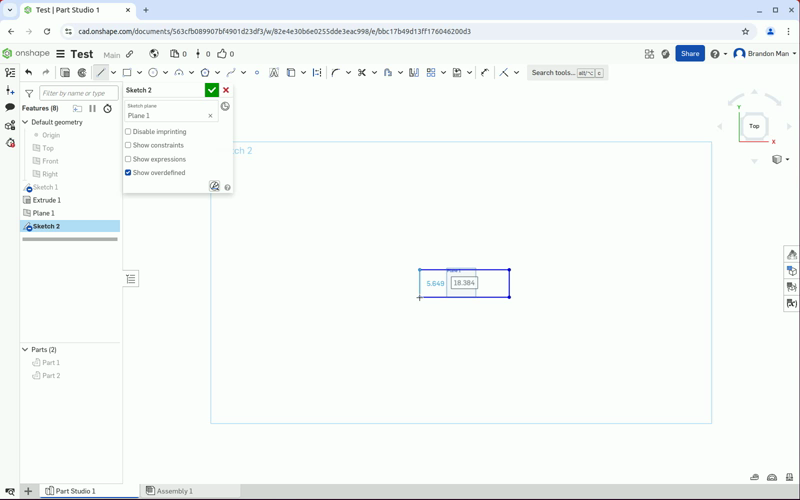
key(esc)
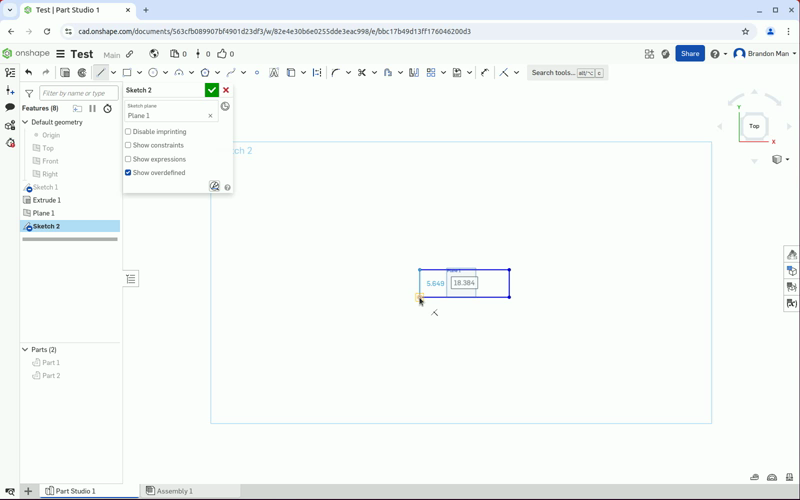
mouse_move(477, 285)
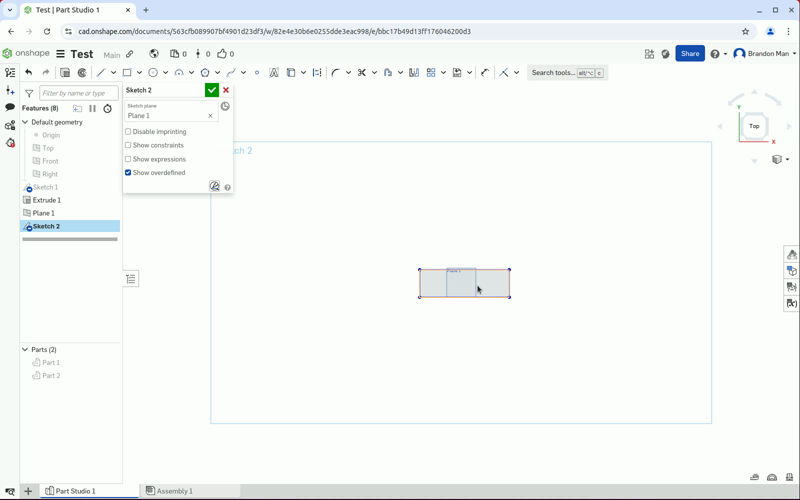
click(477, 285)
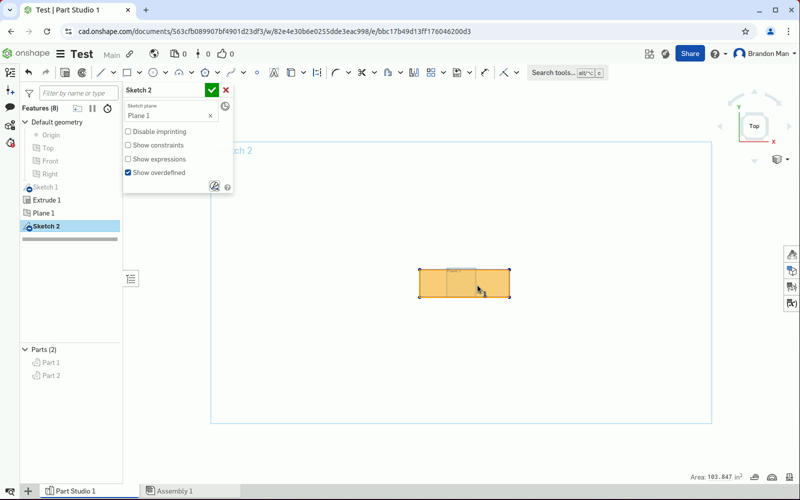
mouse_move(73, 352)
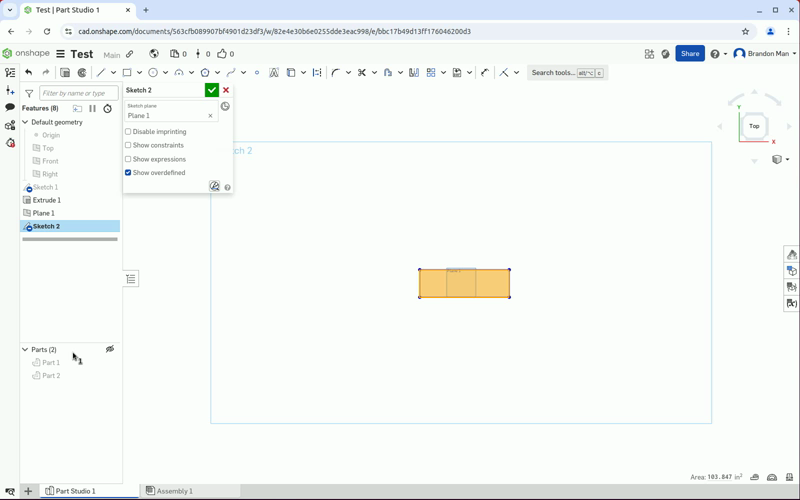
key(shift+y)
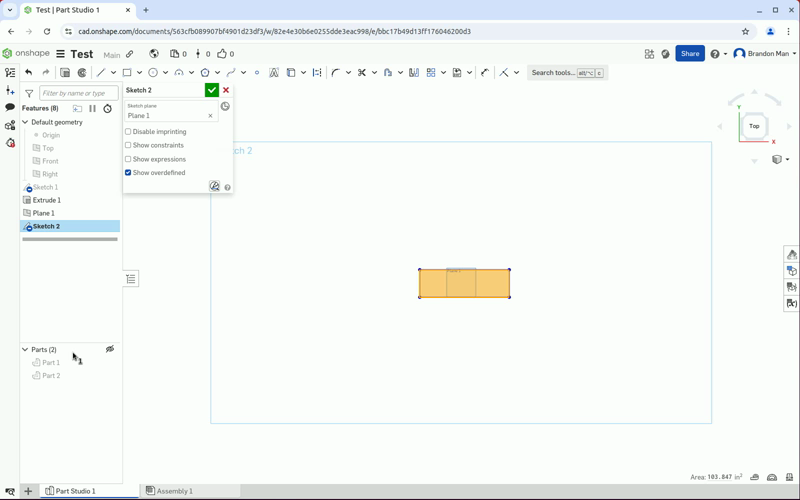
key(shift+e)
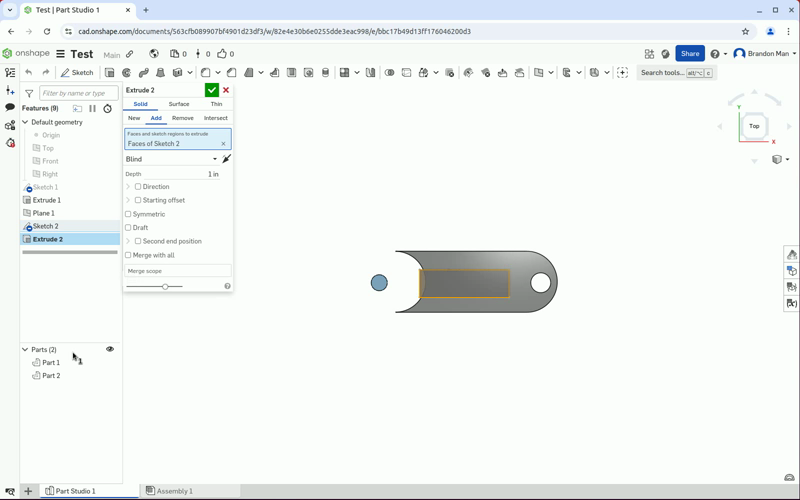
mouse_move(143, 106)
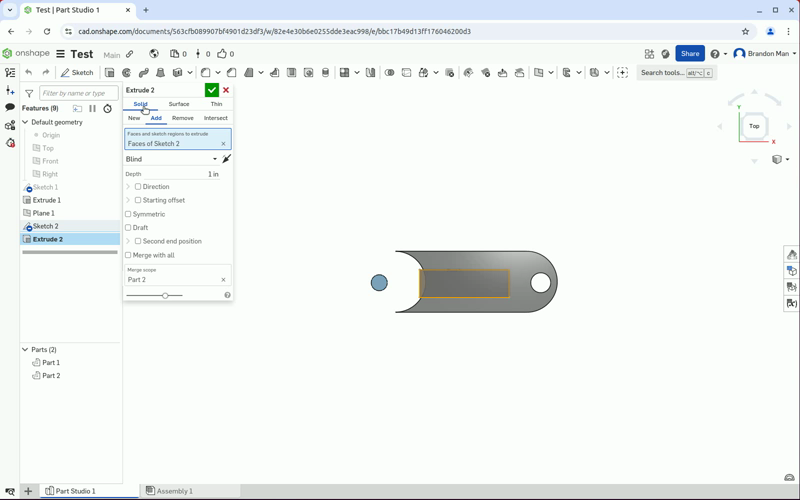
click(143, 106)
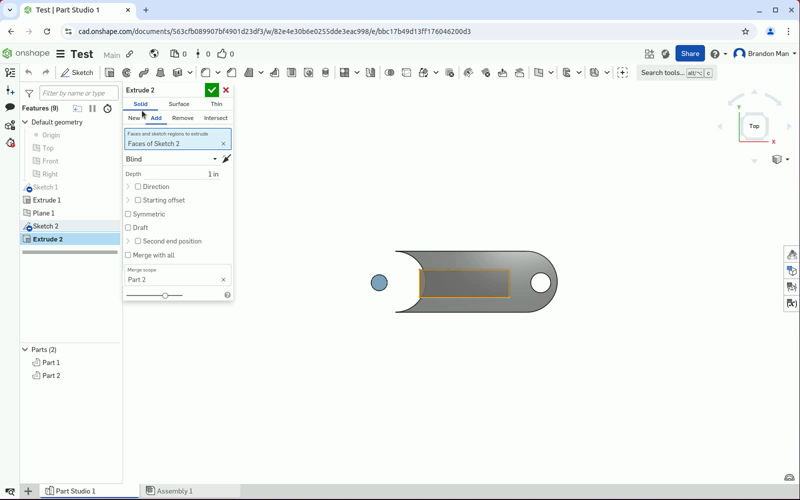
mouse_move(137, 120)
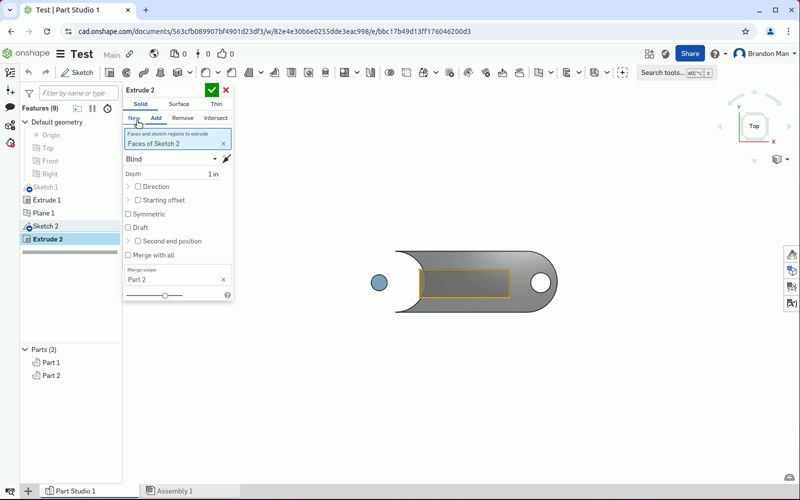
click(137, 120)
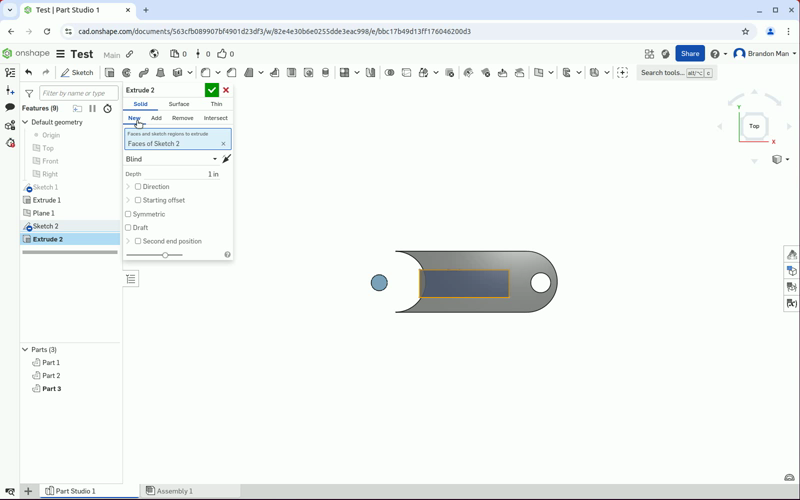
key(tab, 4)
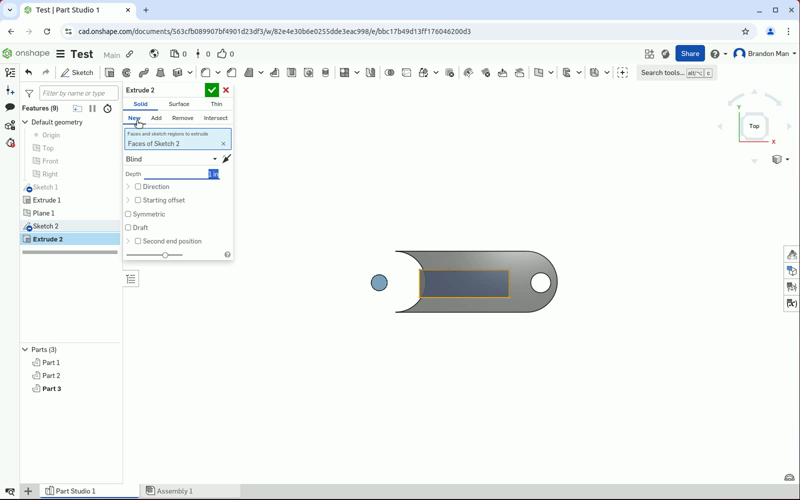
text(13.239)
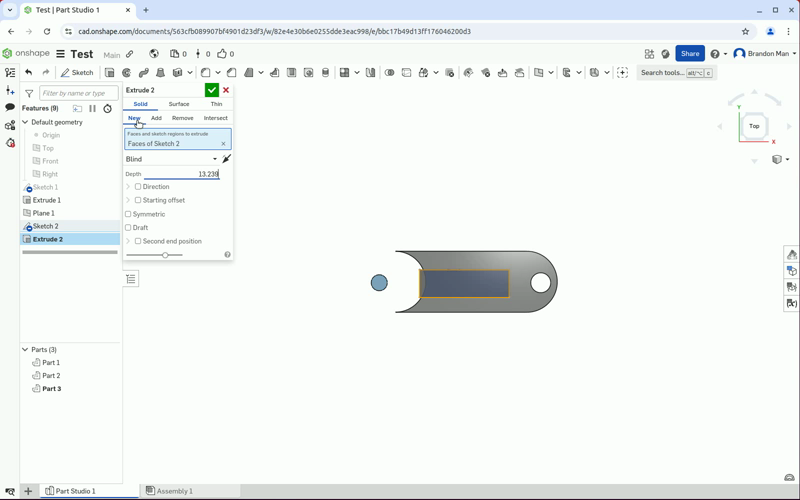
key(enter)
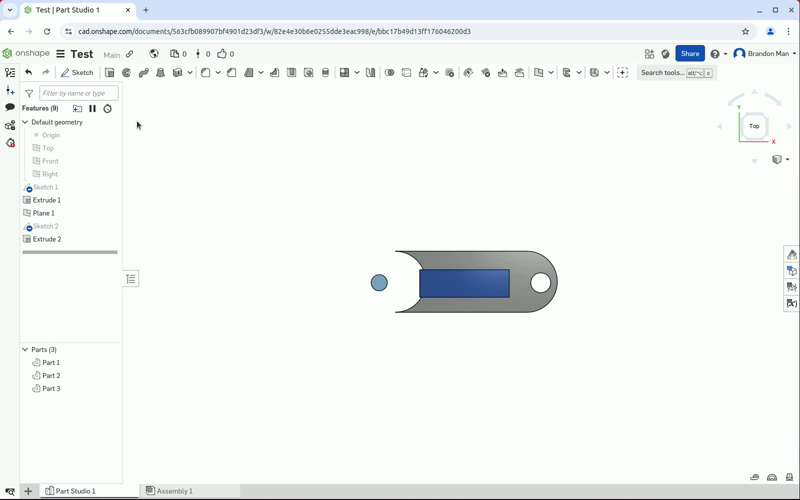
key(shift+h)
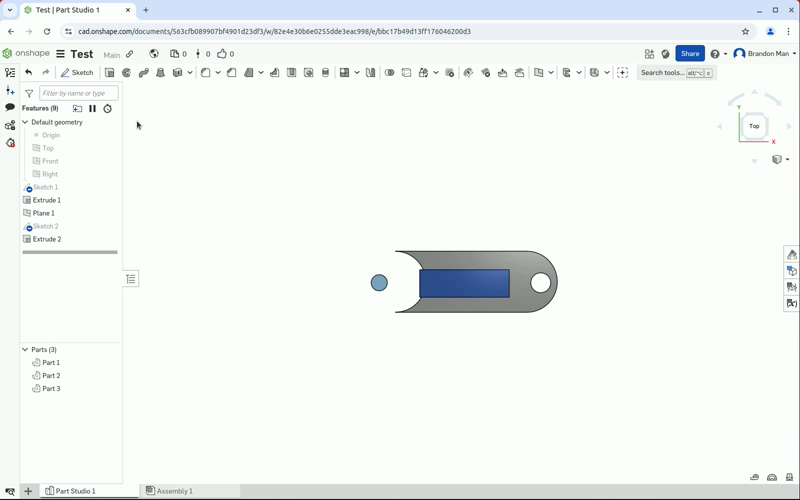
key(shift+h)
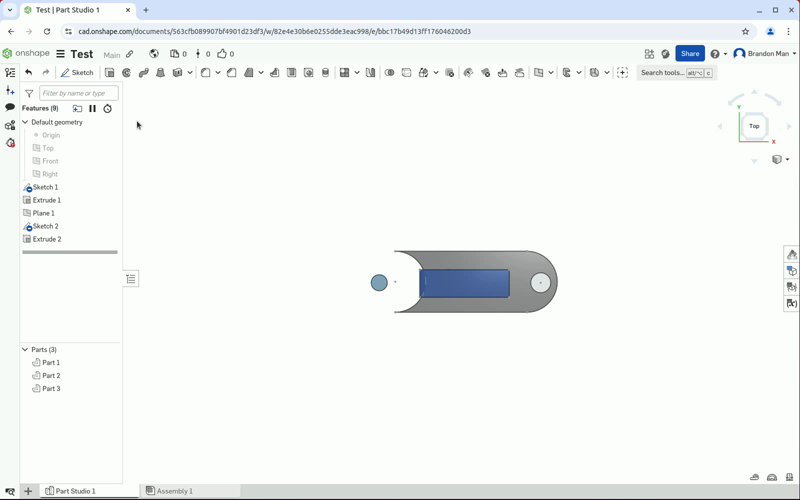
key(shift+7)
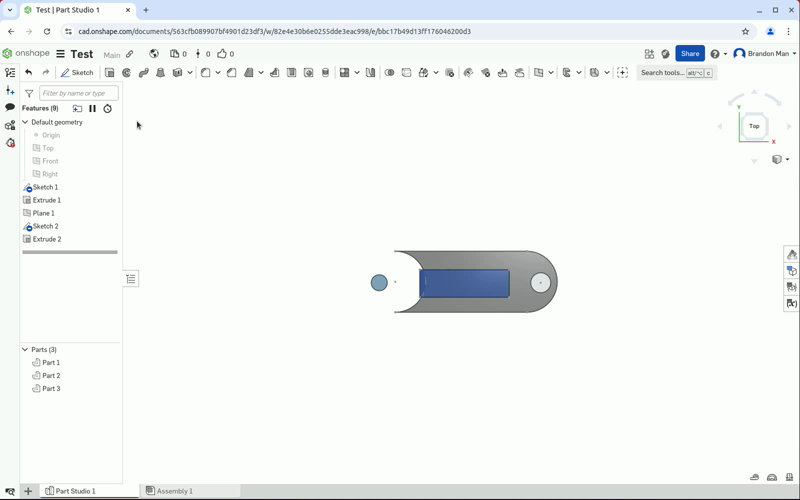
key(up, 3)
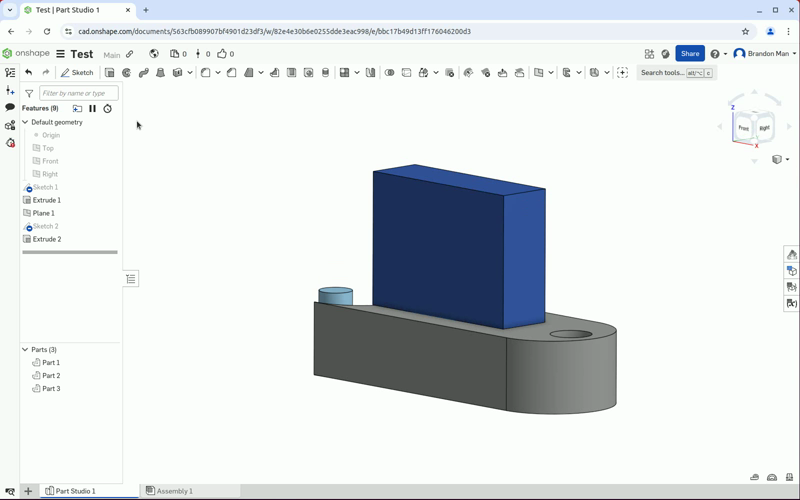
key(left, 3)
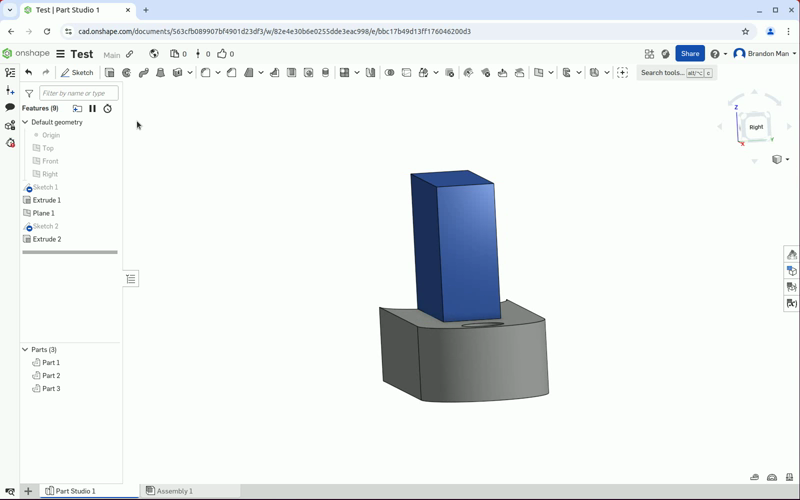
key(right, 3)
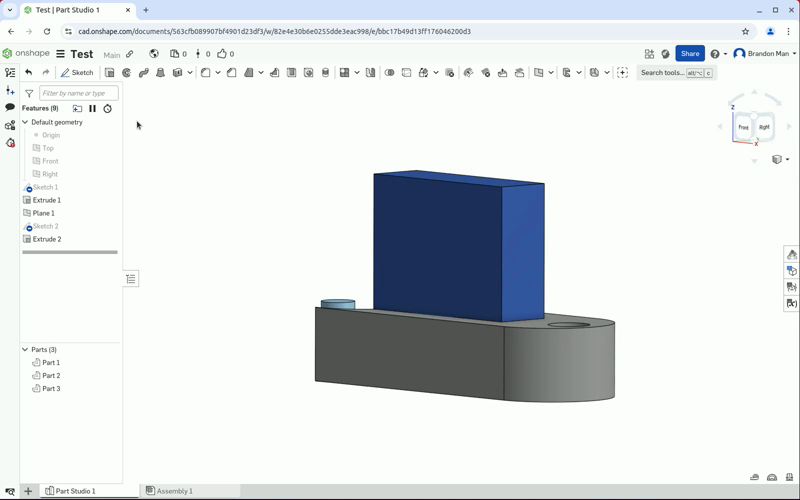
key(down, 3)
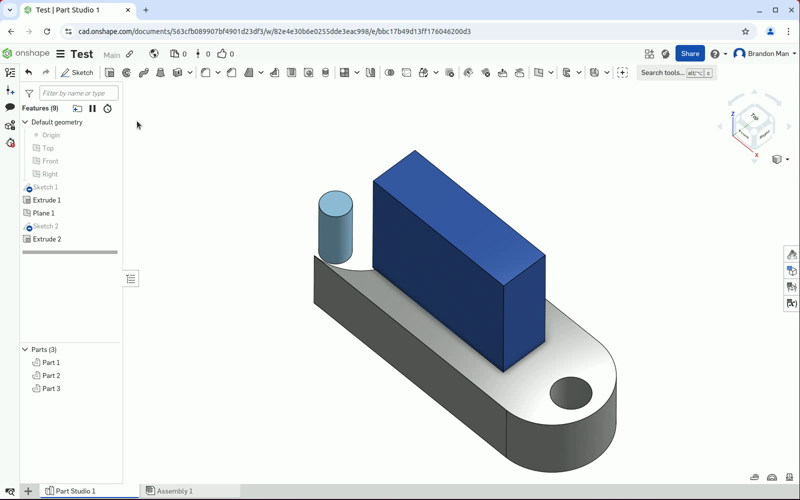
mouse_move(73, 189)
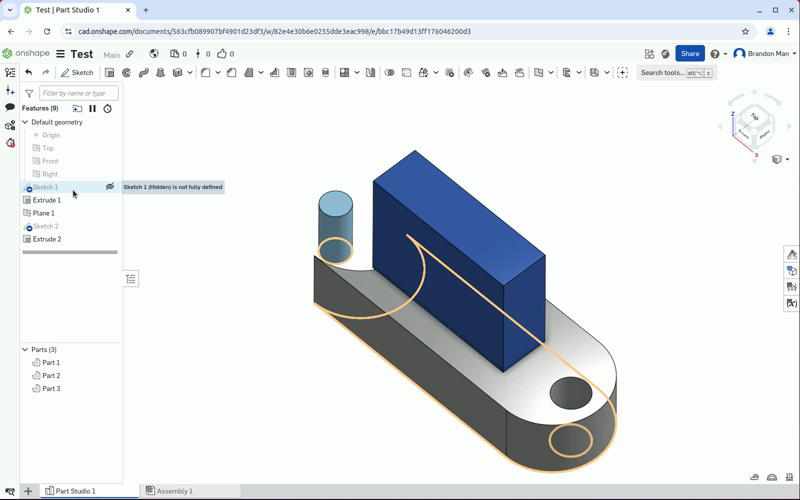
click(73, 189)